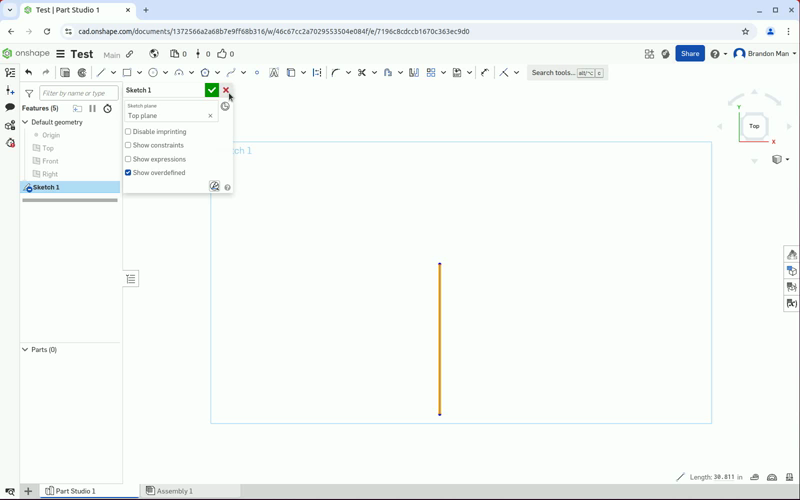
key(shift+h)
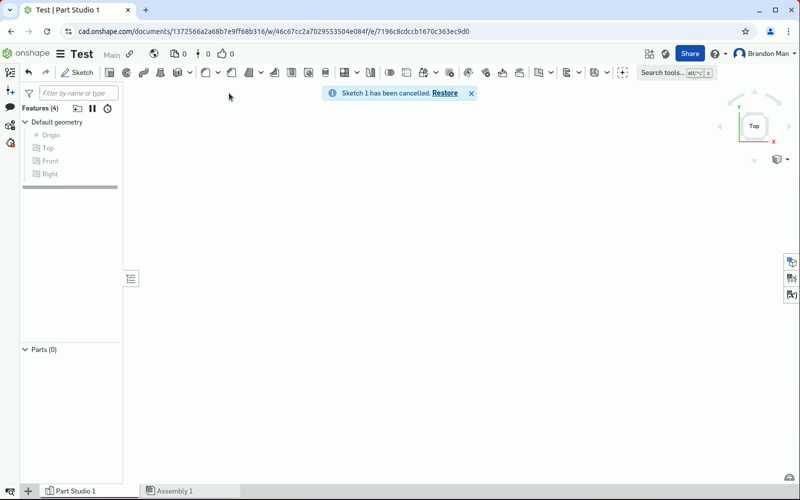
mouse_move(73, 352)
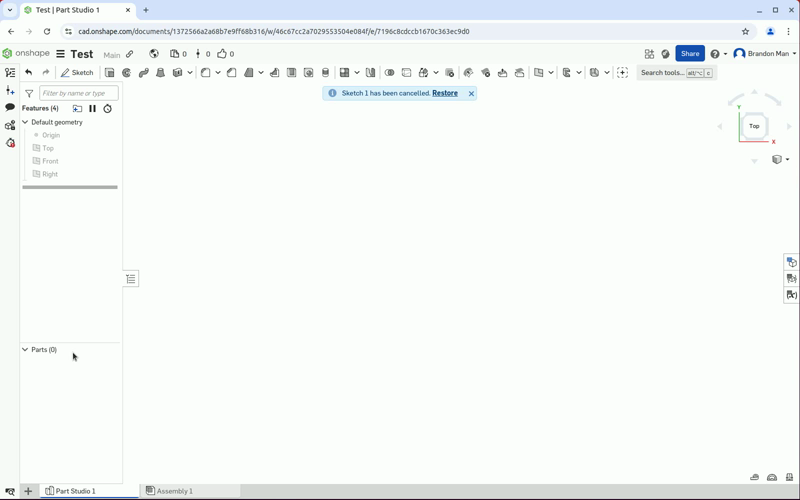
key(y)
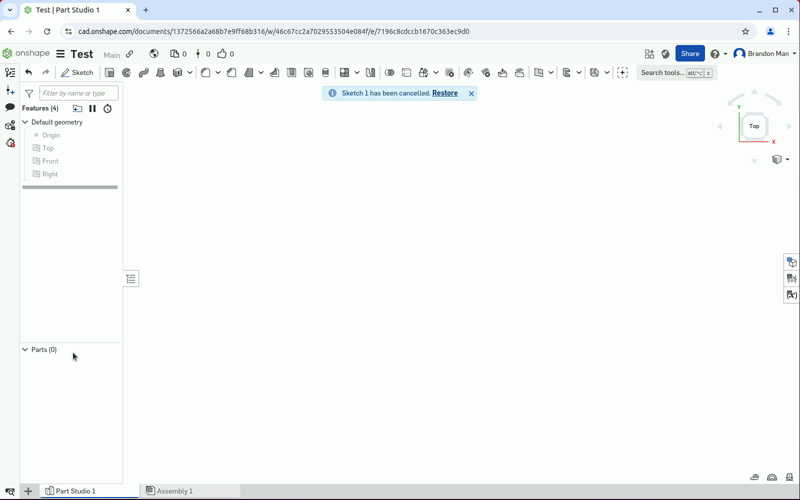
key(shift+p)
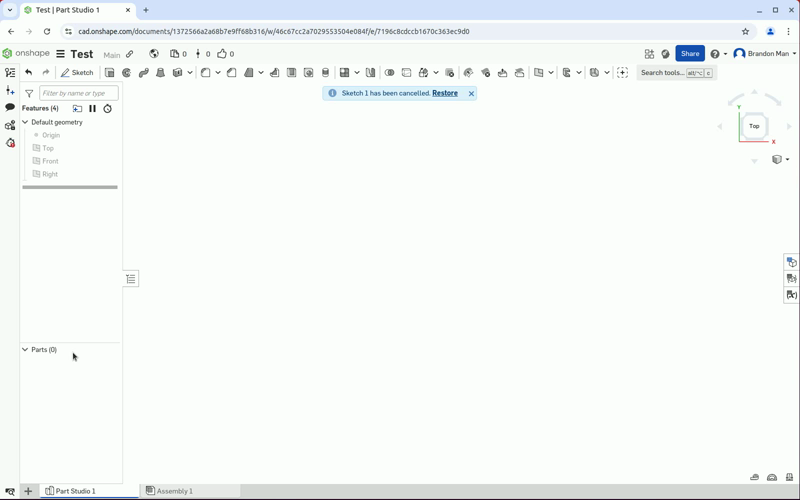
key(space)
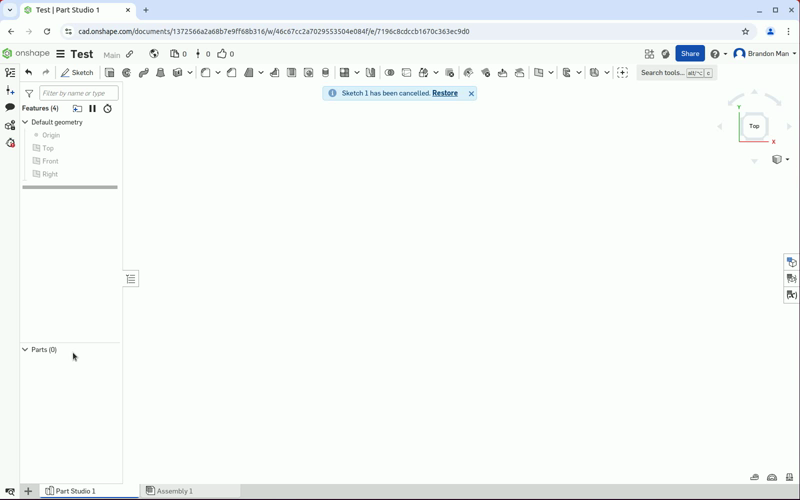
key_down(shift)
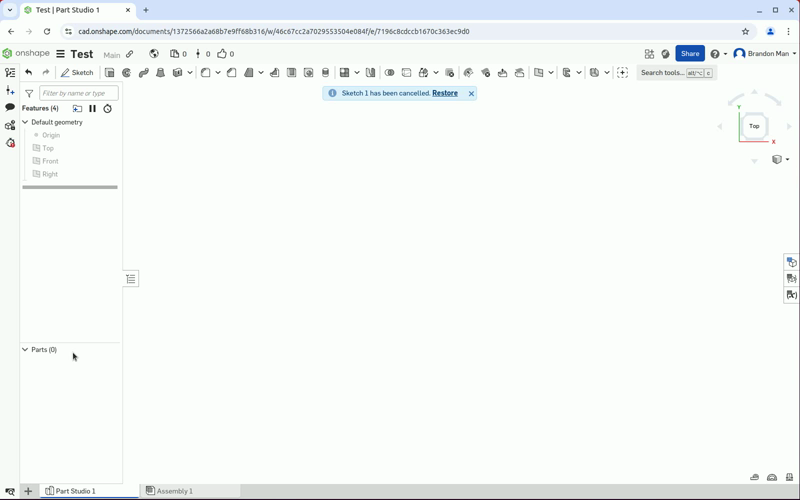
key(up)
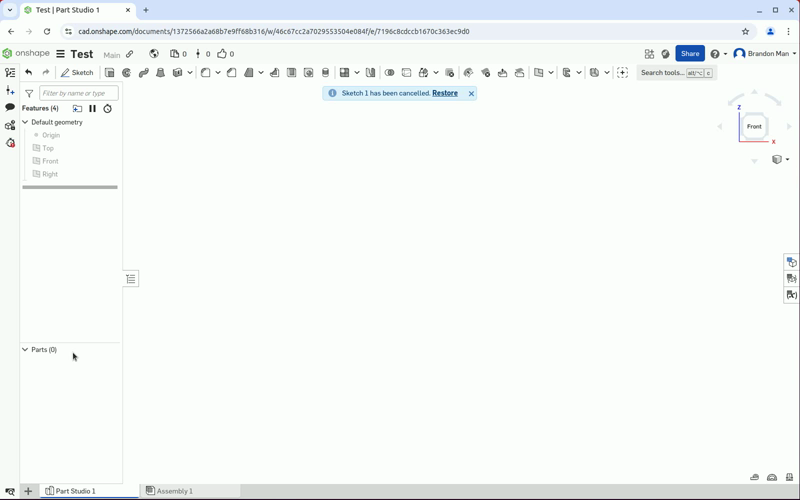
key_up(shift)
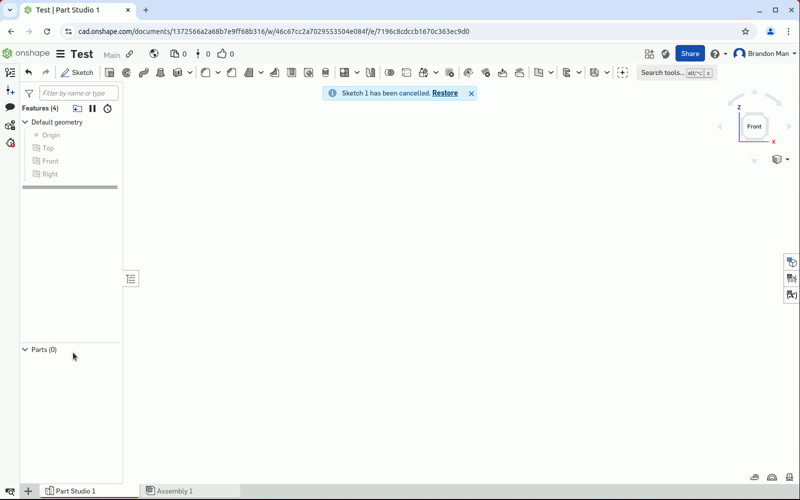
mouse_move(73, 352)
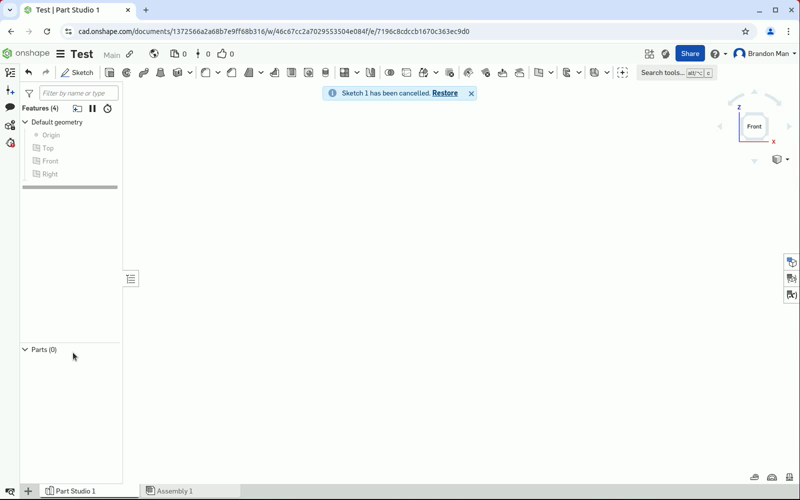
key(shift+y)
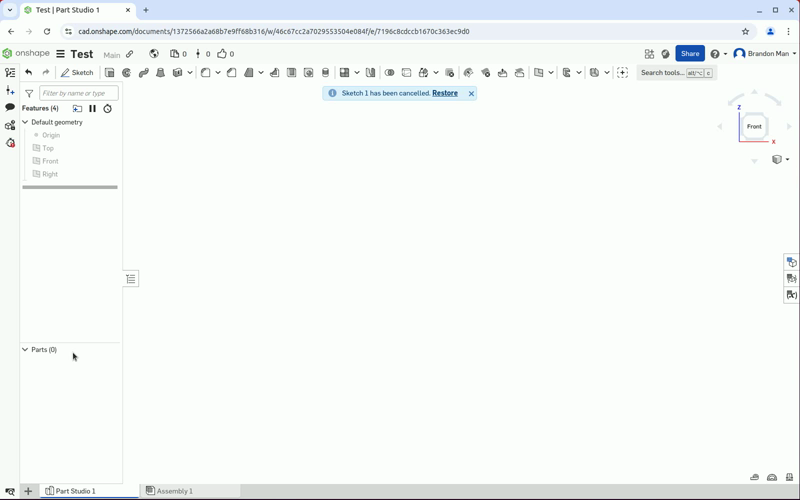
key(shift+s)
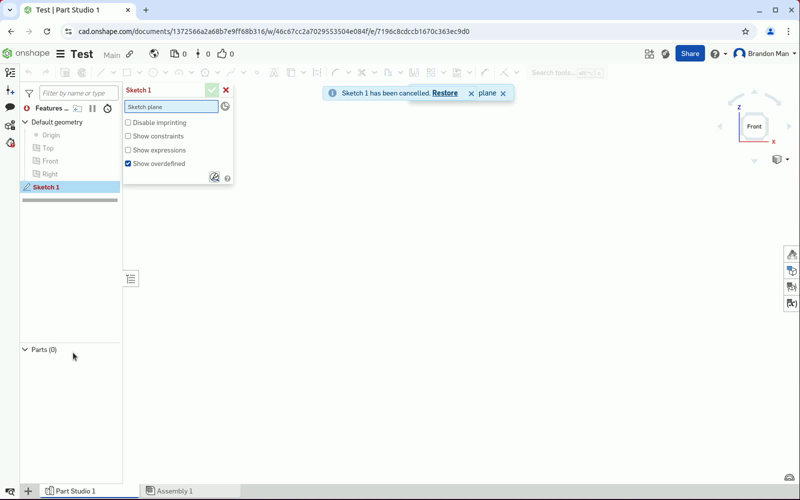
mouse_move(73, 163)
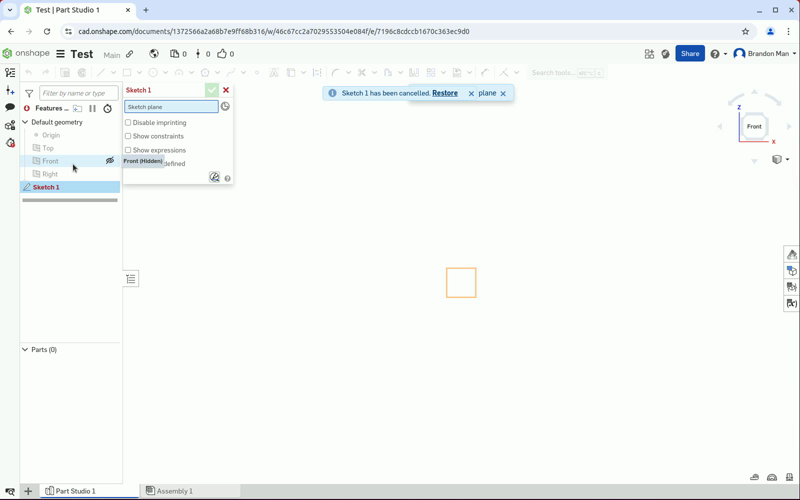
click(73, 163)
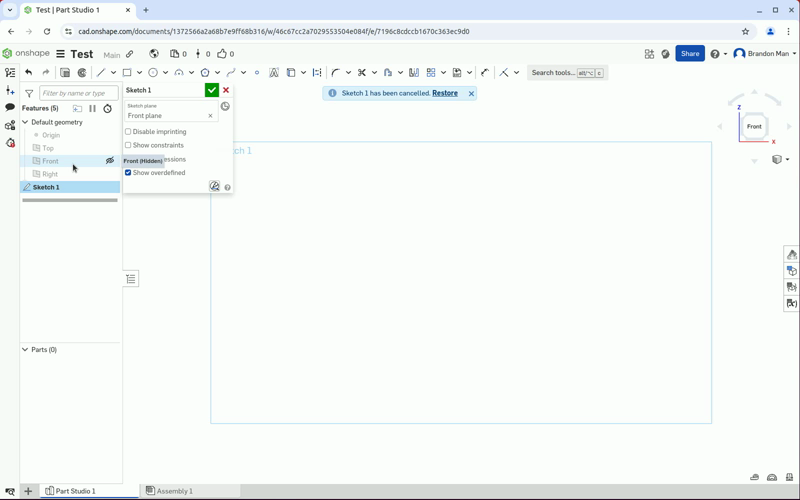
mouse_move(73, 352)
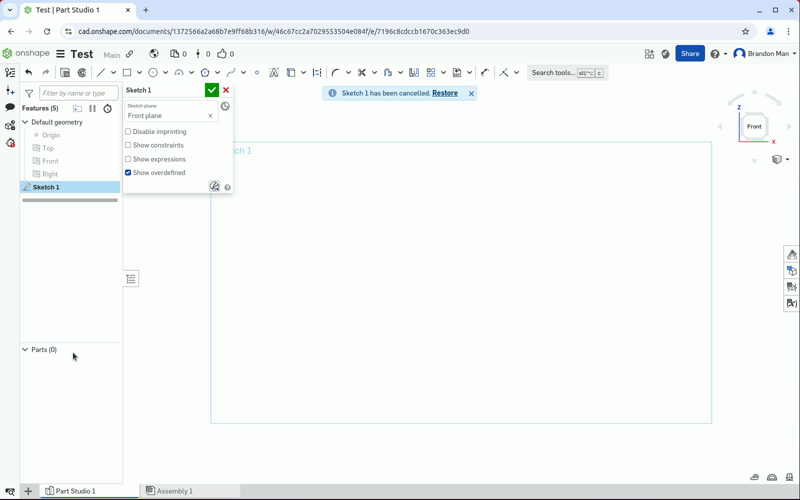
key(y)
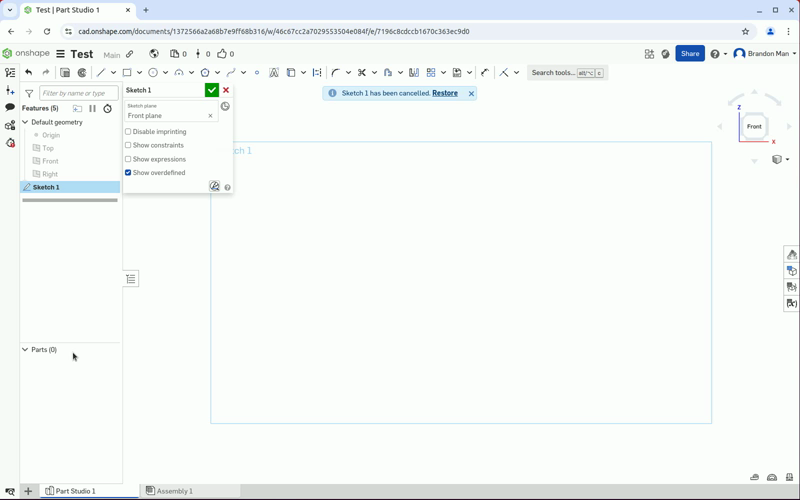
key(c)
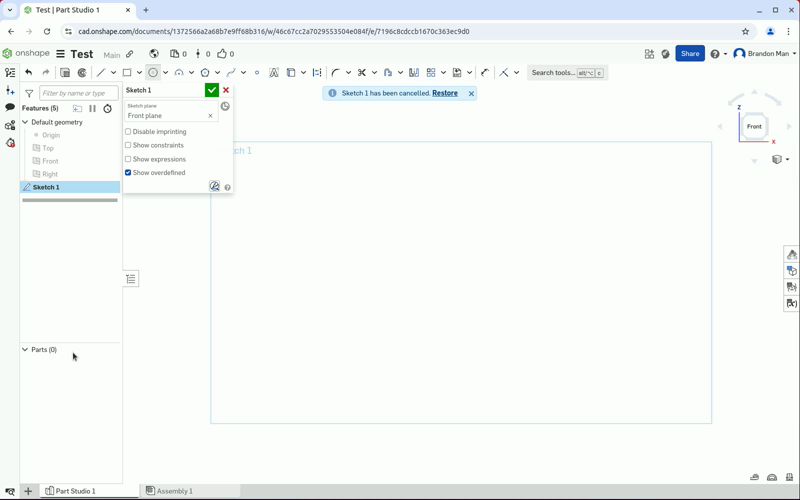
key_down(shift)
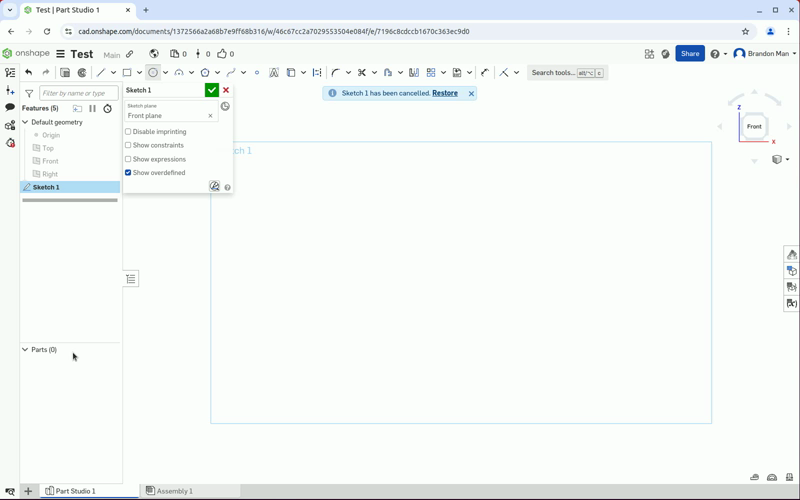
mouse_move(461, 282)
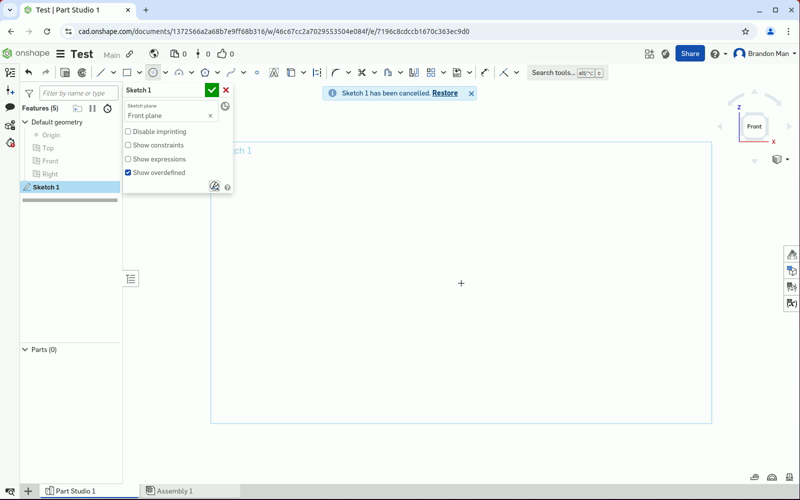
click(461, 282)
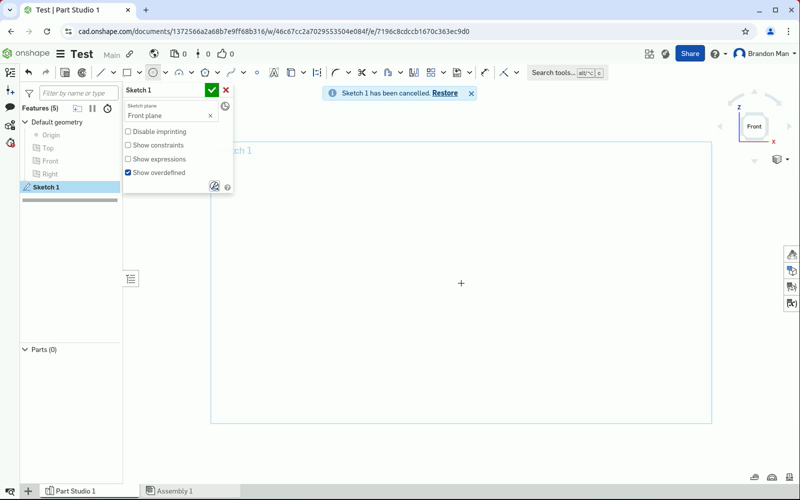
key_up(shift)
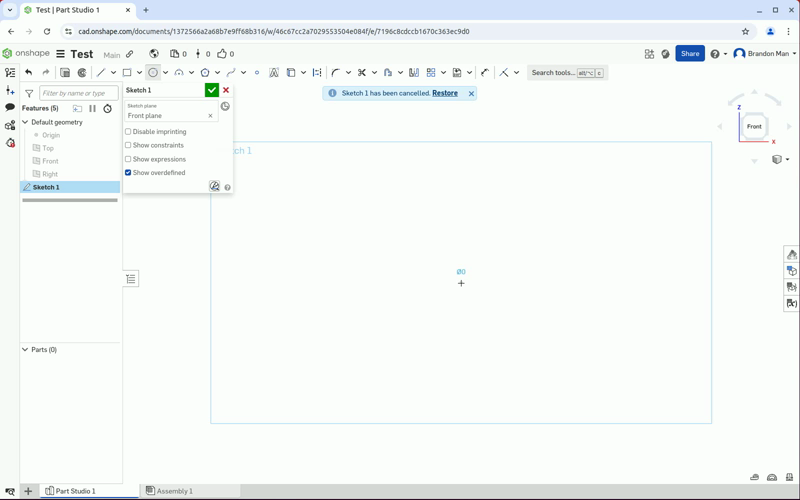
mouse_move(467, 282)
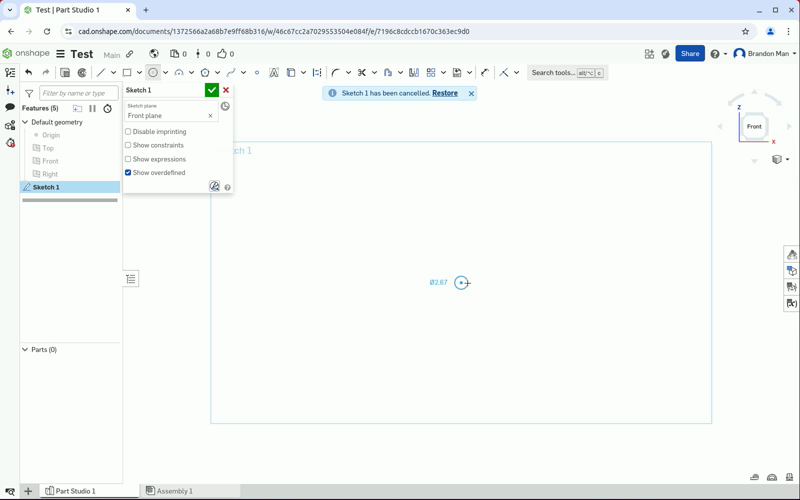
click(467, 282)
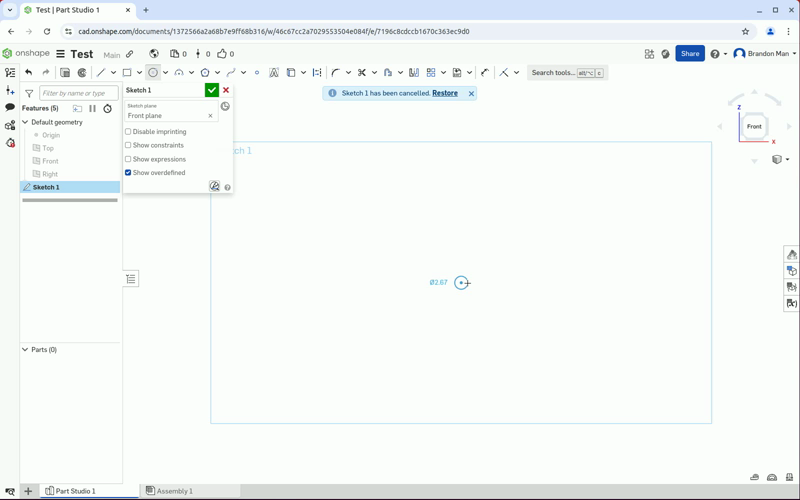
key(esc)
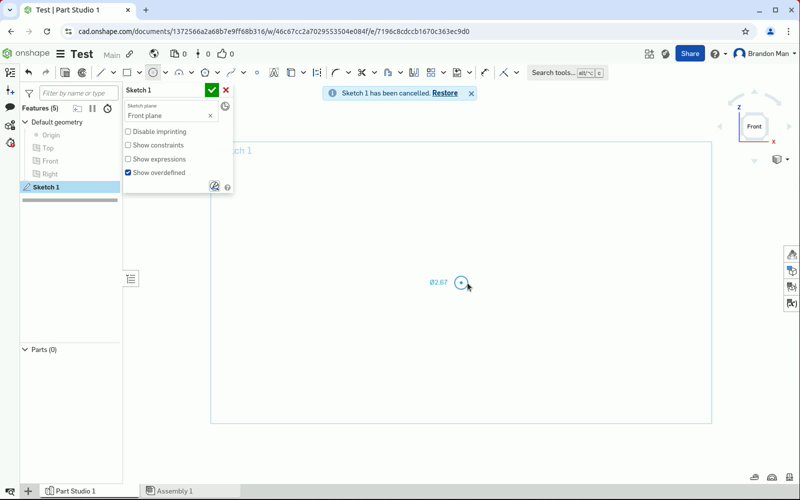
mouse_move(463, 284)
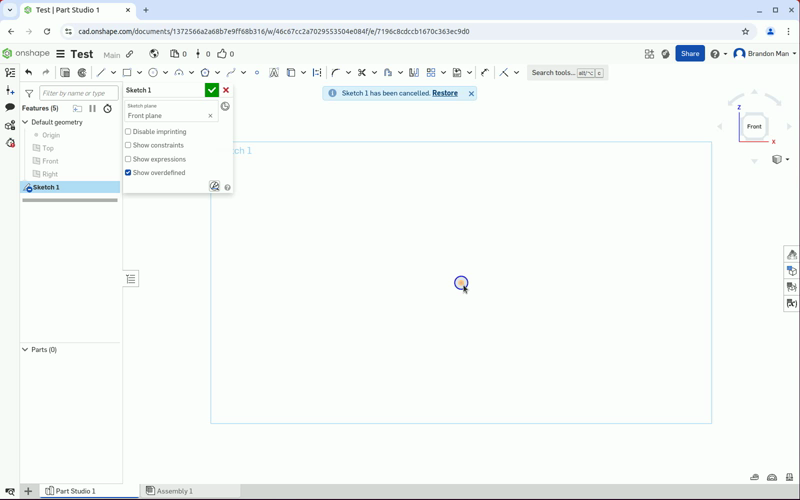
scroll(6)
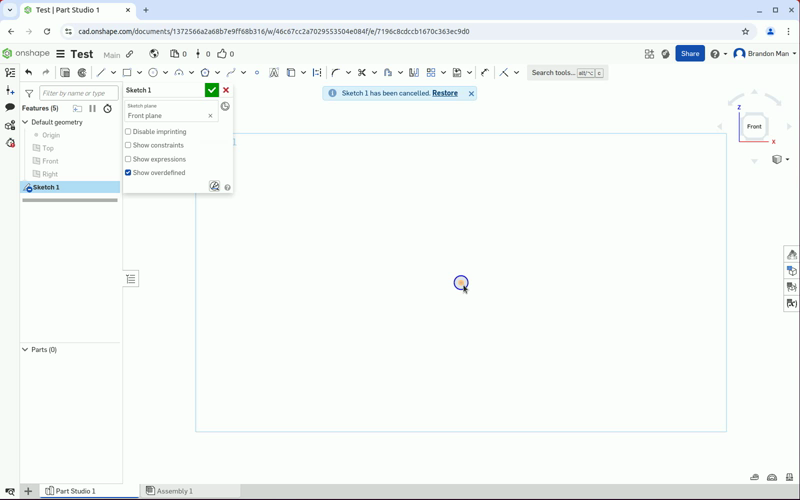
scroll(6)
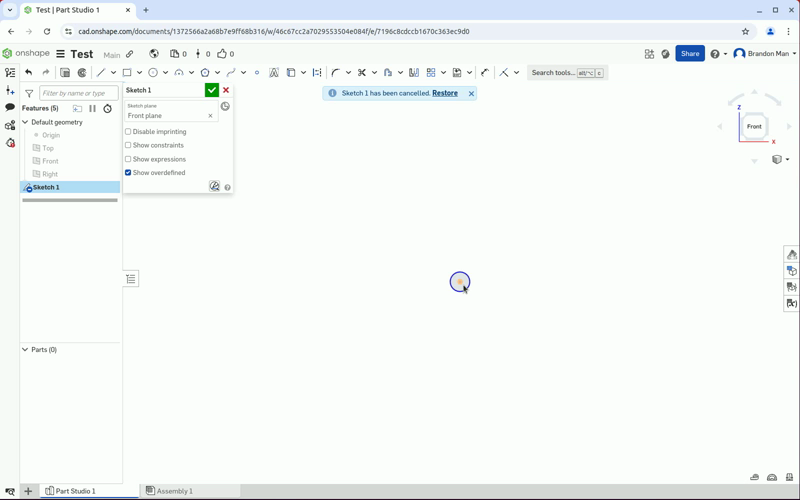
scroll(6)
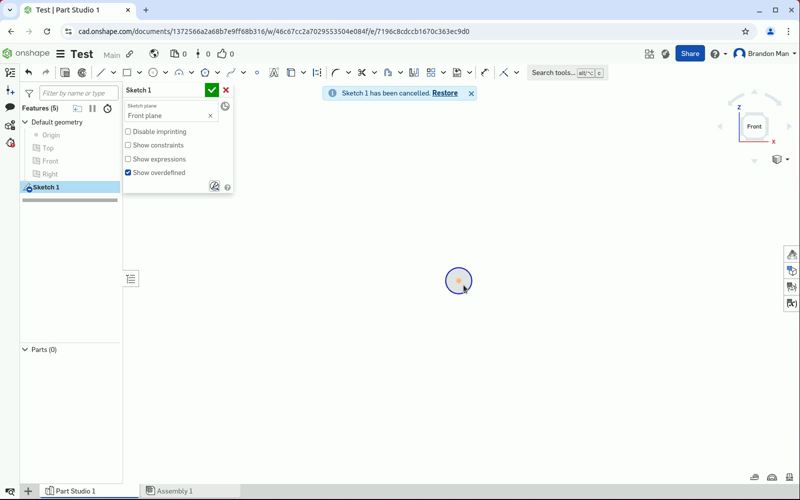
scroll(6)
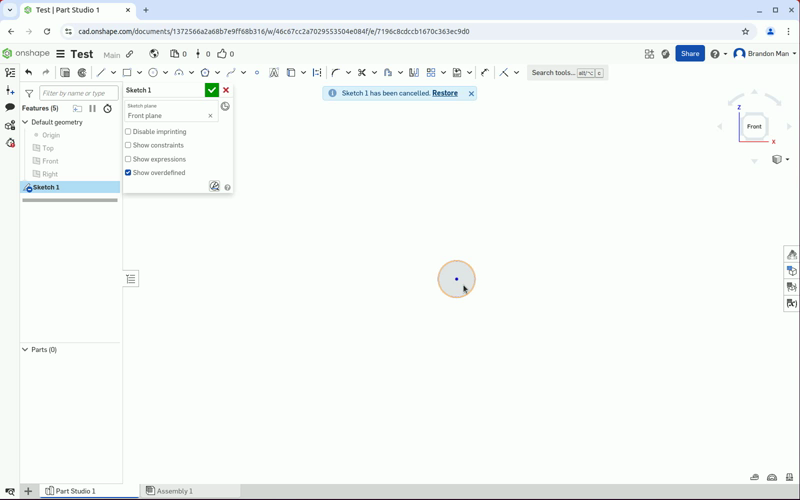
scroll(6)
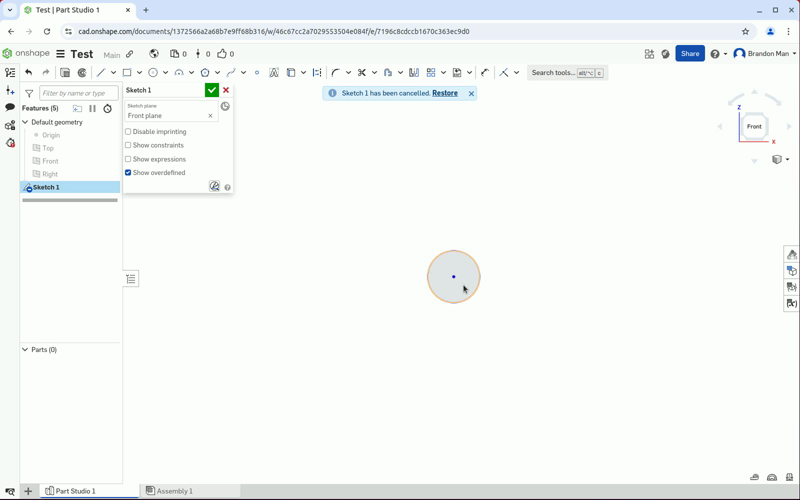
scroll(6)
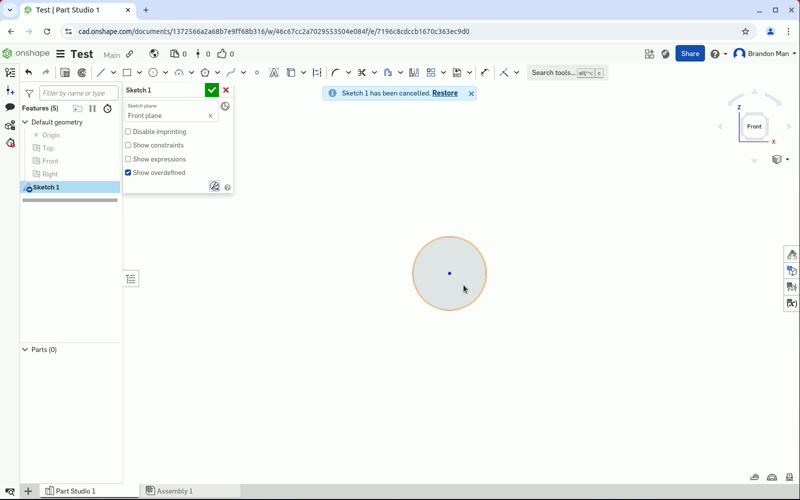
scroll(6)
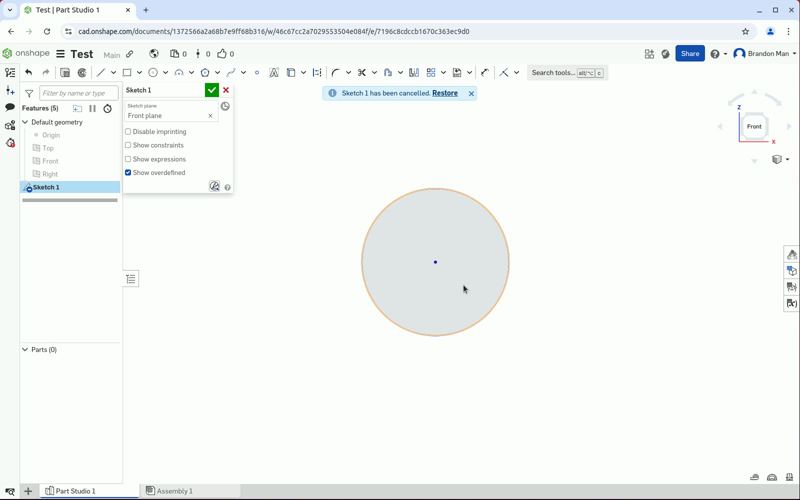
click(463, 284)
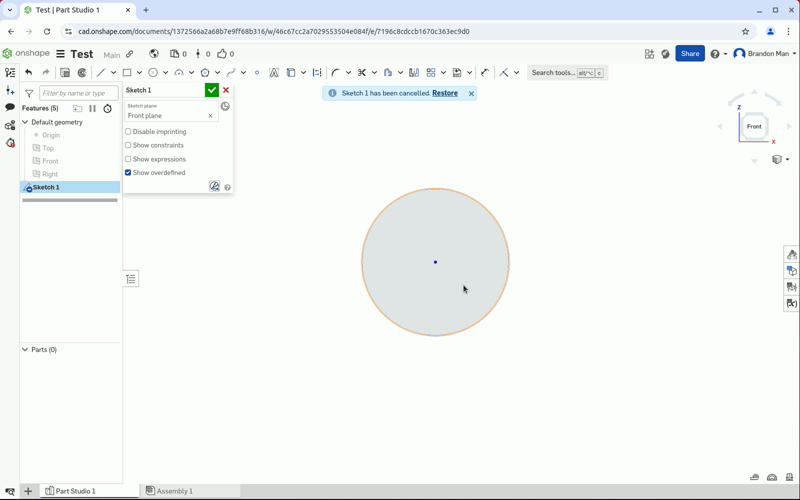
scroll(-6)
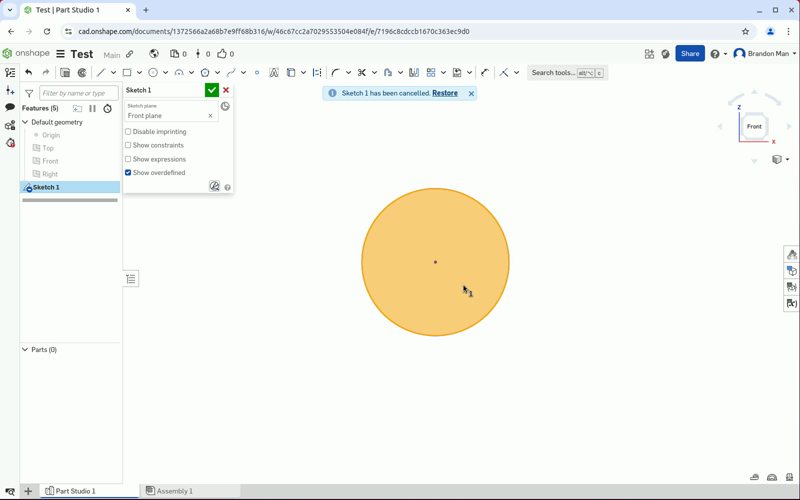
scroll(-6)
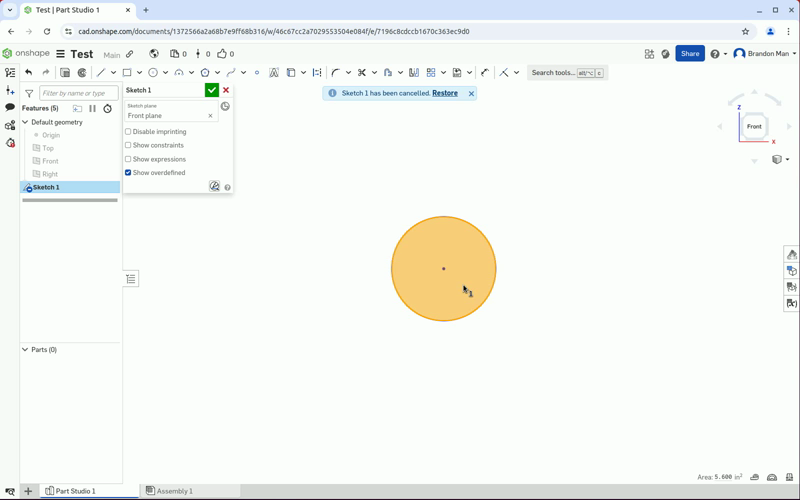
scroll(-6)
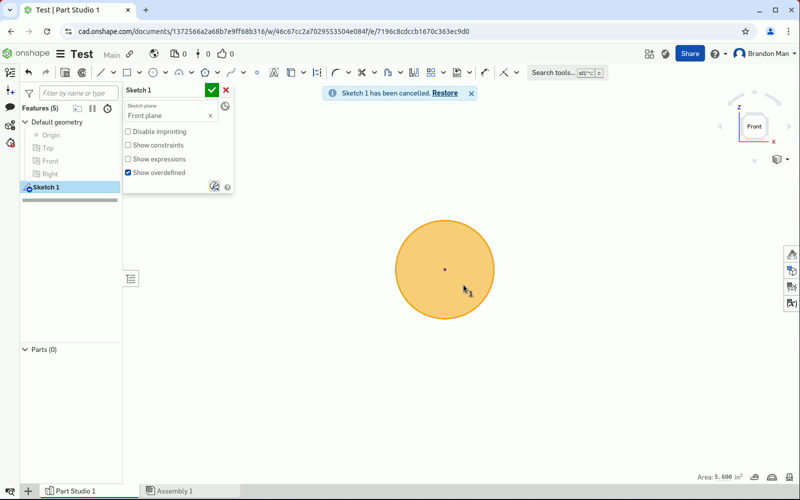
scroll(-6)
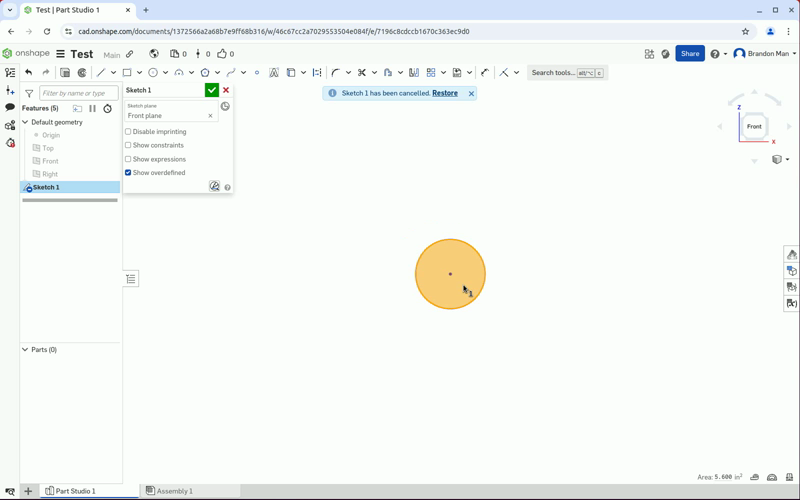
scroll(-6)
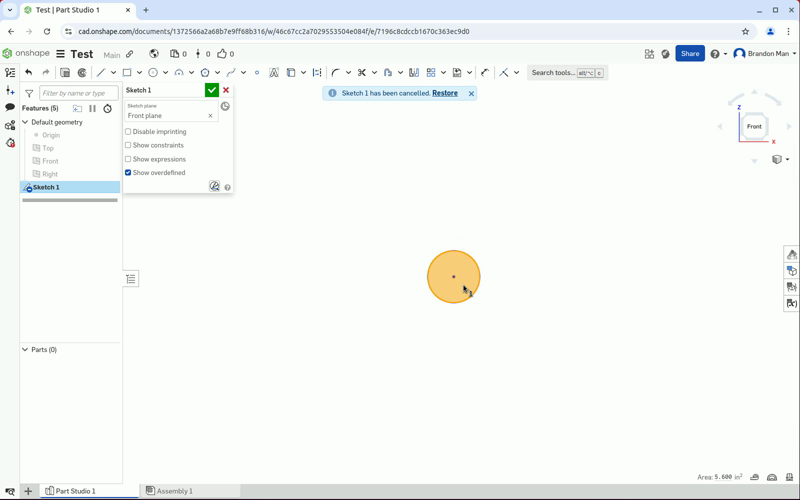
scroll(-6)
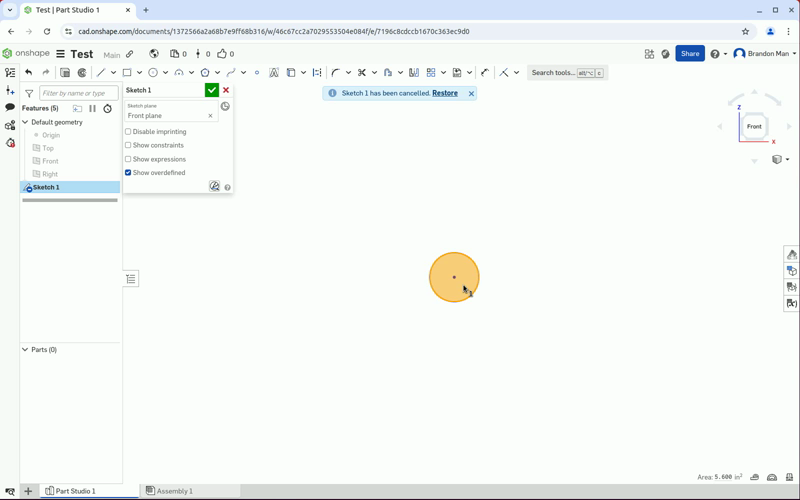
scroll(-6)
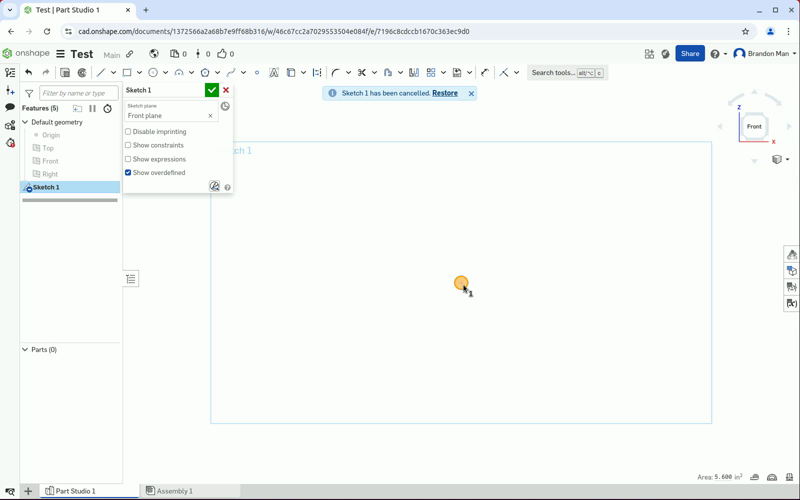
mouse_move(73, 352)
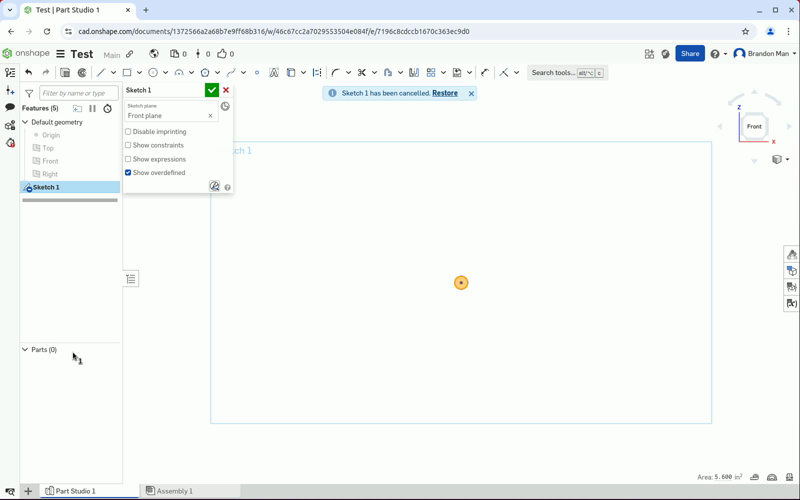
key(shift+y)
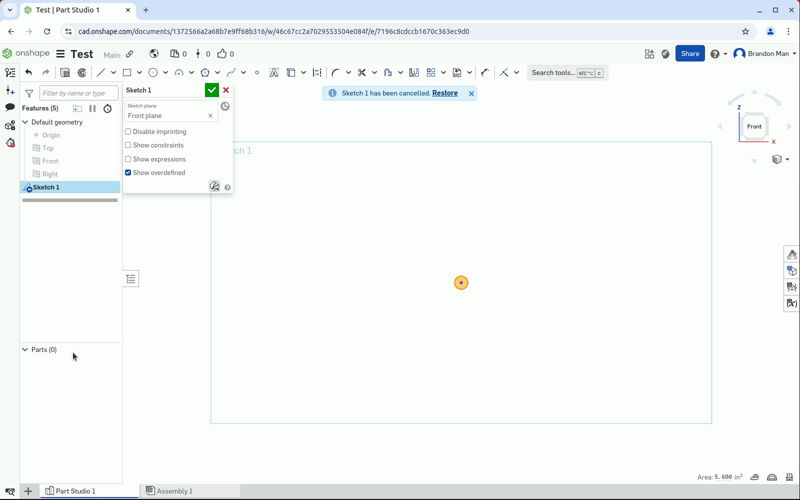
key(shift+e)
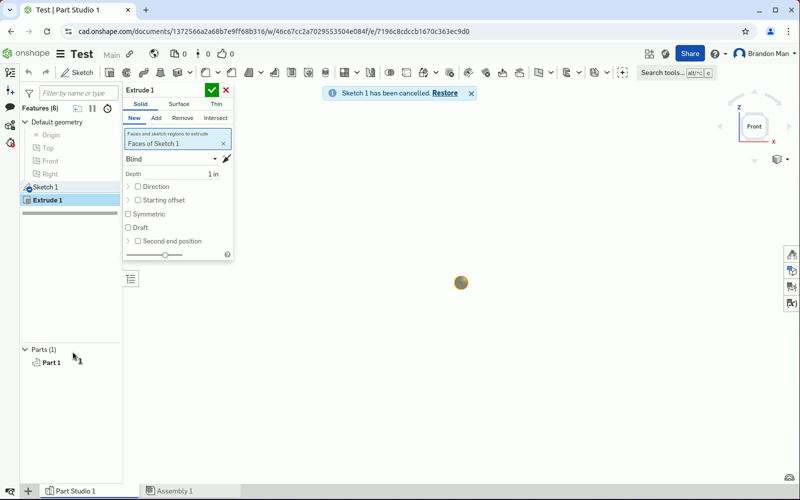
mouse_move(143, 106)
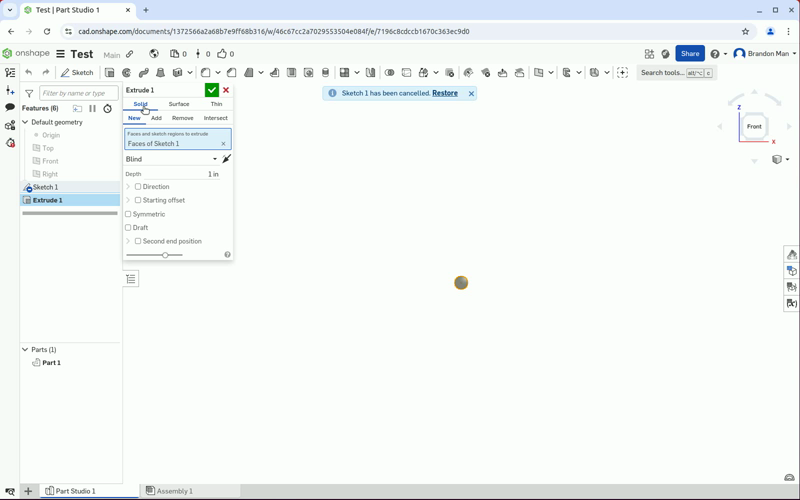
click(143, 106)
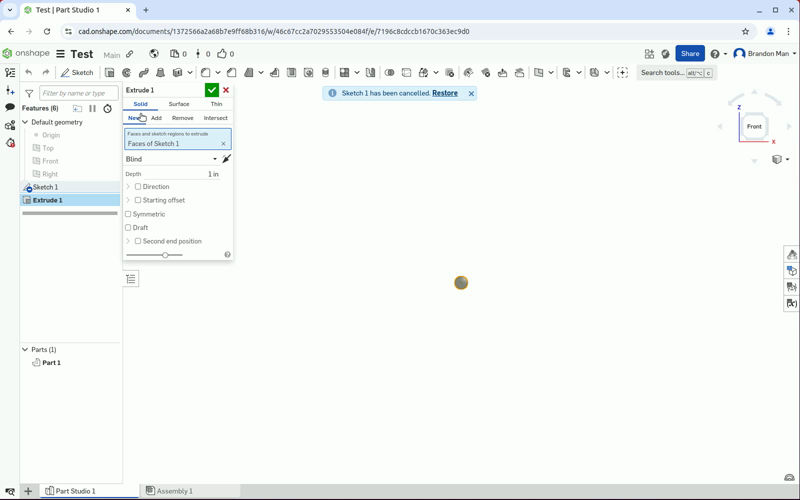
mouse_move(137, 120)
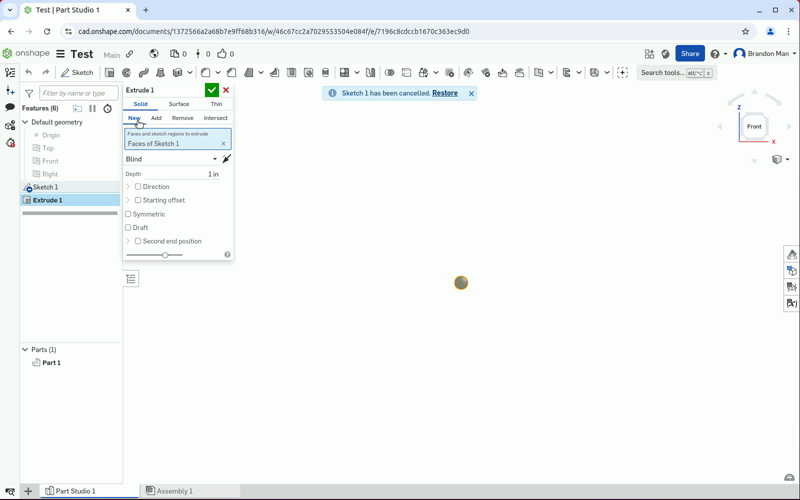
click(137, 120)
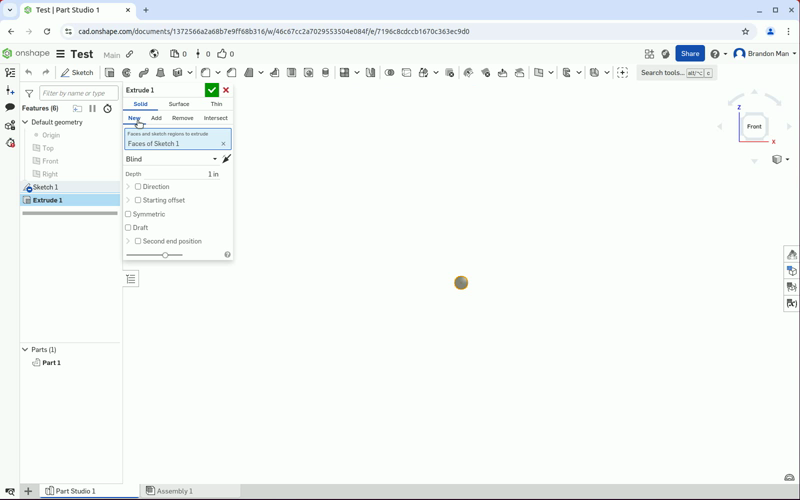
key(tab, 4)
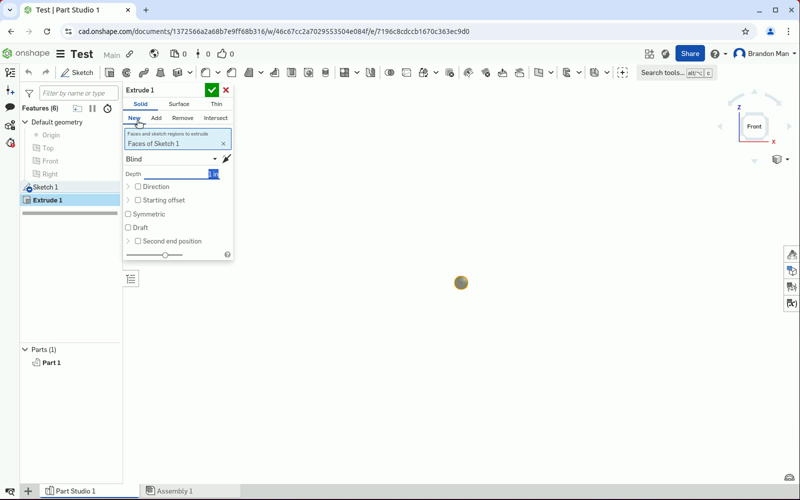
text(23.108)
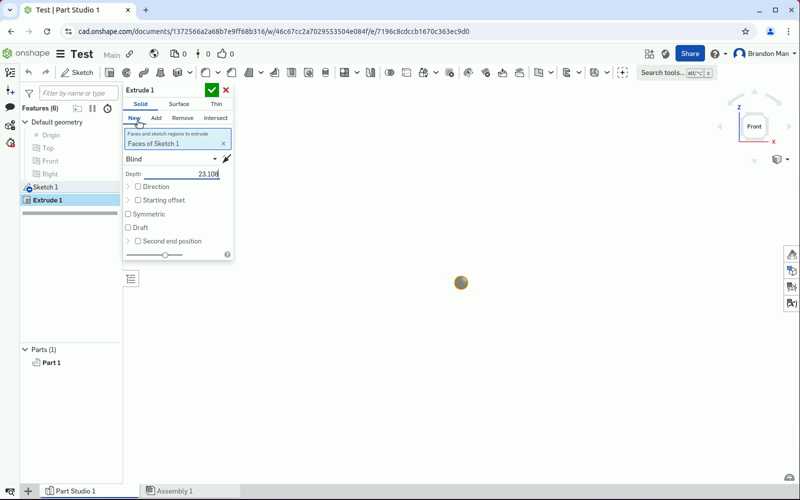
key(enter)
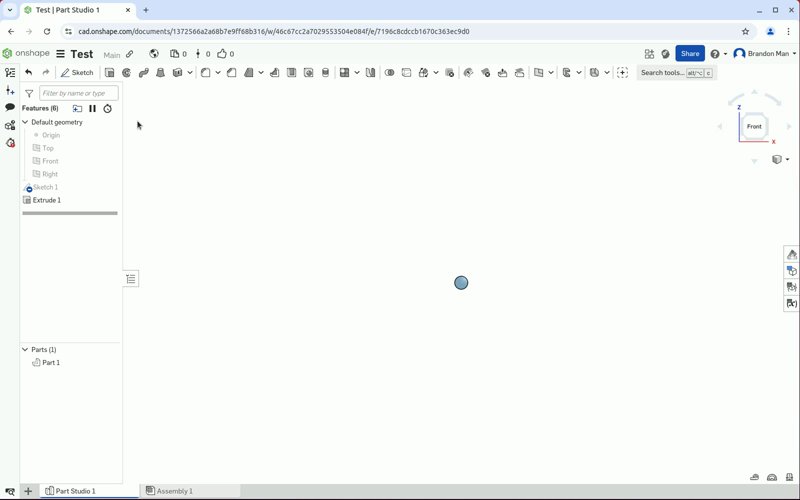
key(shift+h)
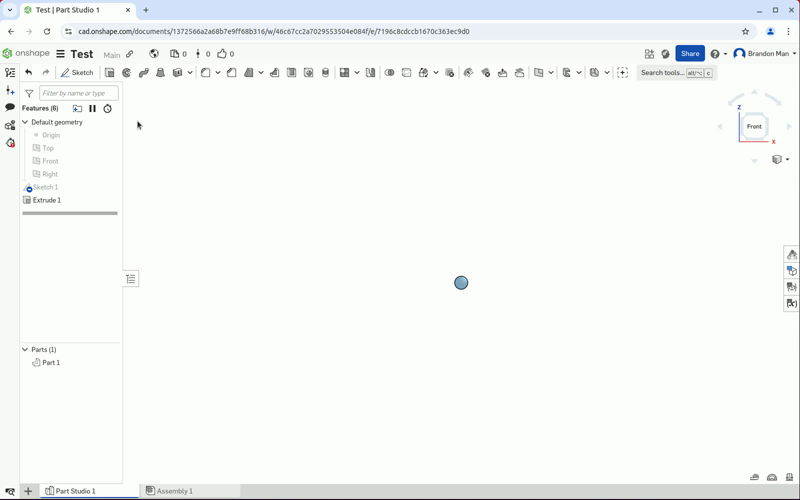
key(shift+h)
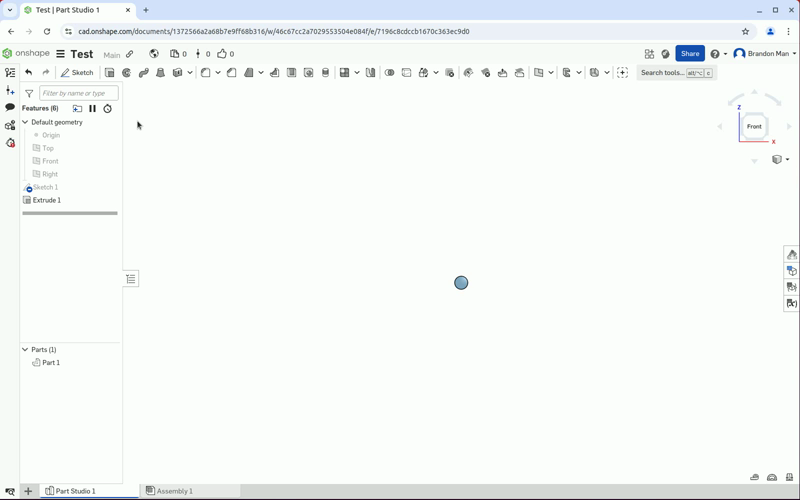
mouse_move(73, 189)
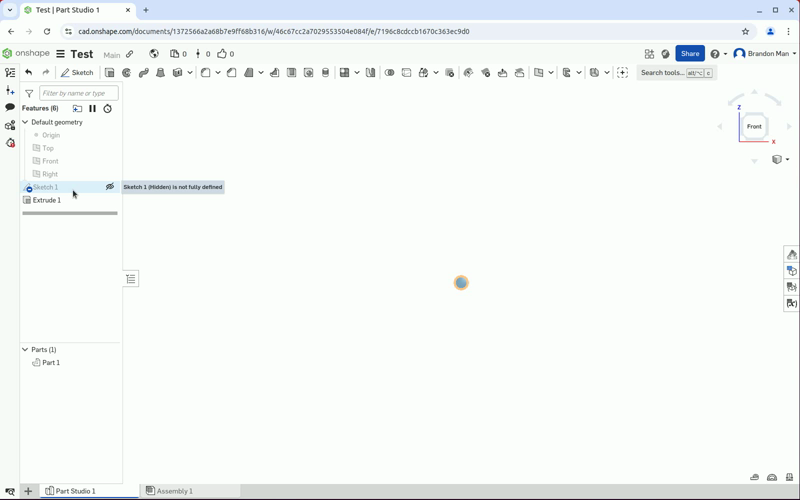
click(73, 189)
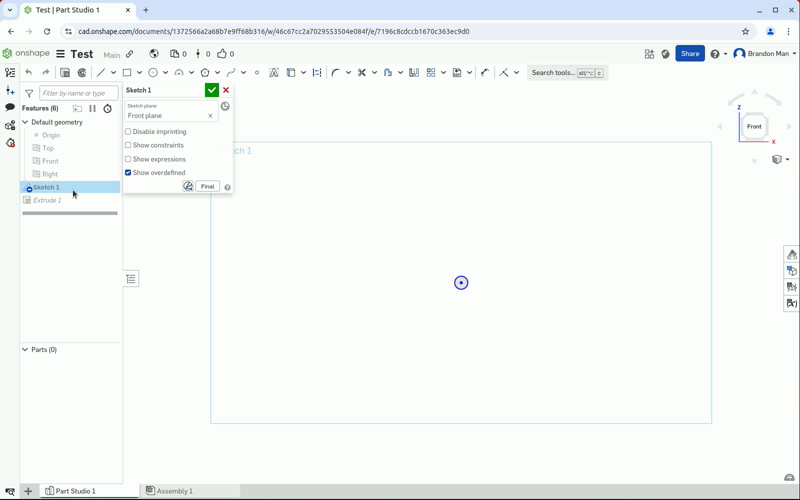
mouse_move(229, 92)
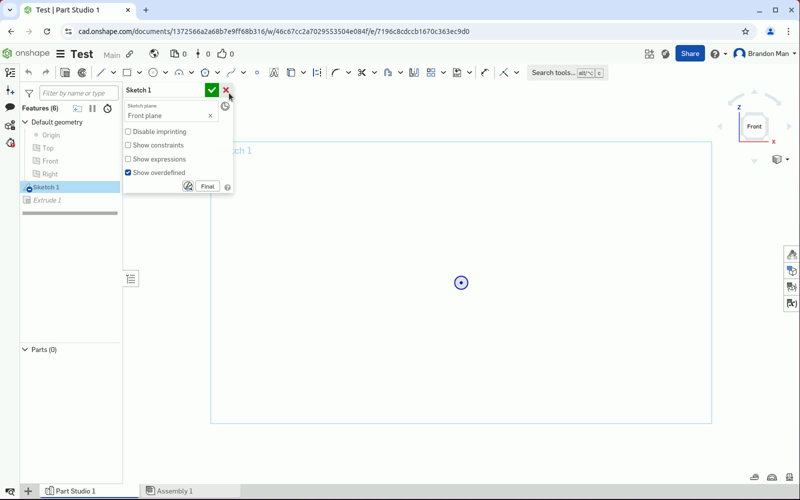
click(229, 92)
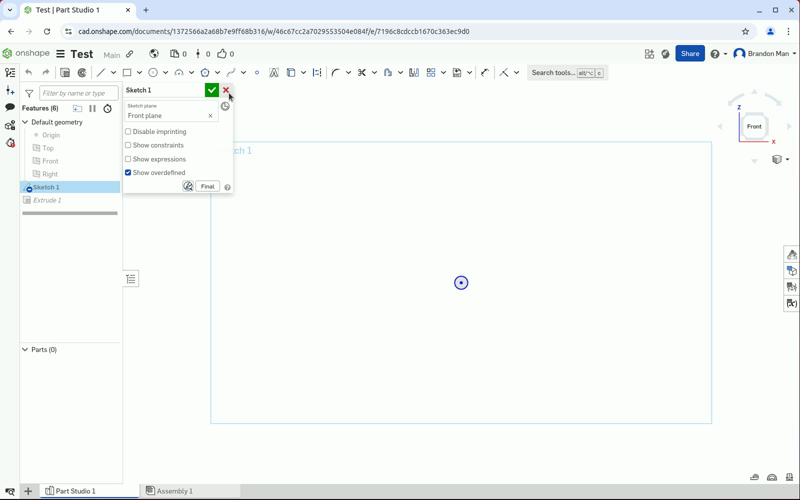
key(shift+s)
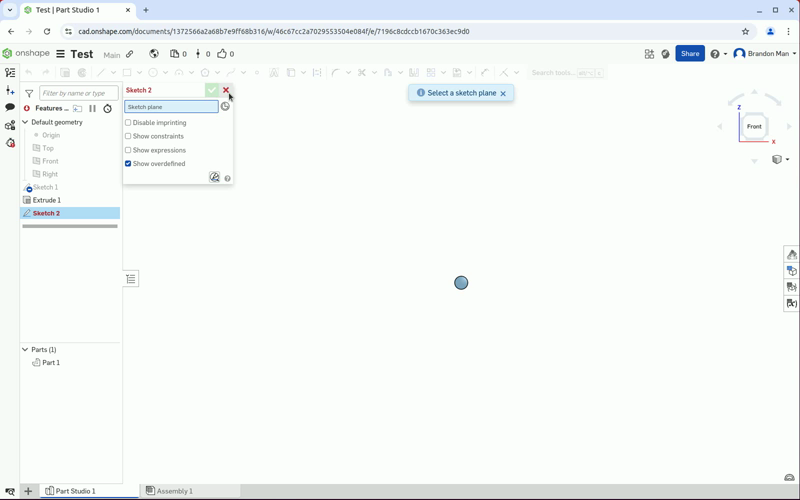
mouse_move(73, 163)
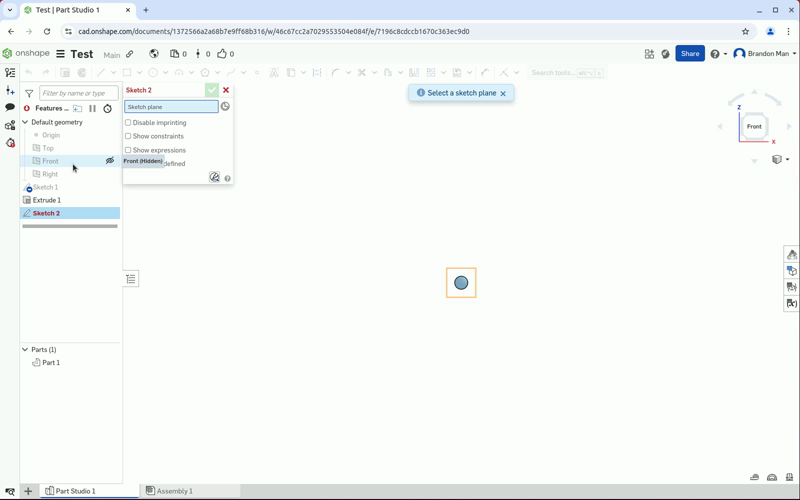
click(73, 163)
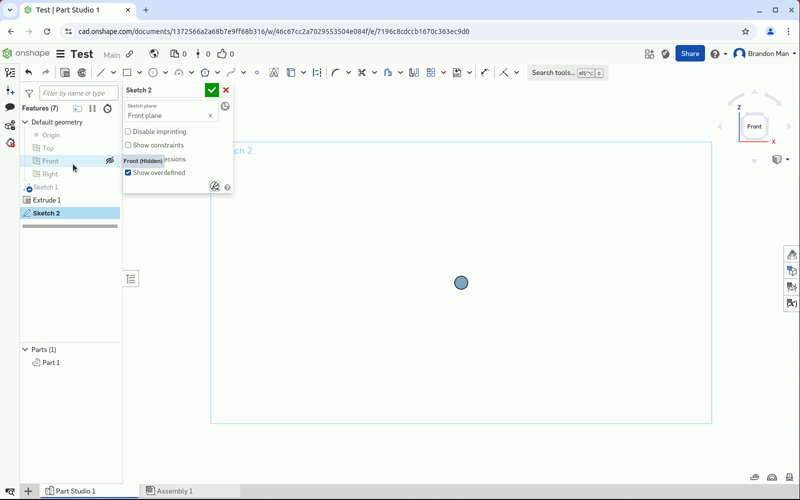
mouse_move(73, 352)
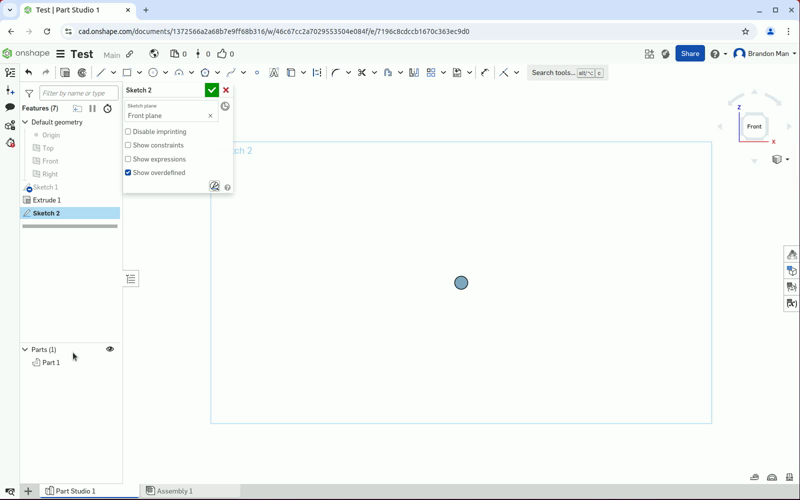
key(y)
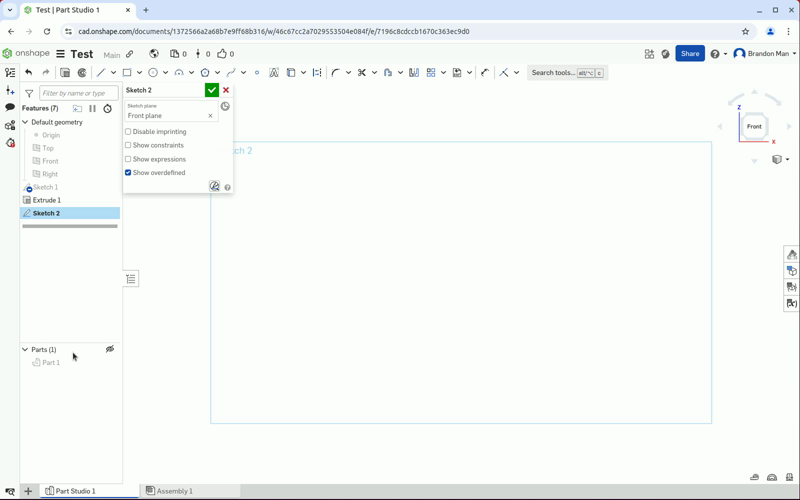
key(c)
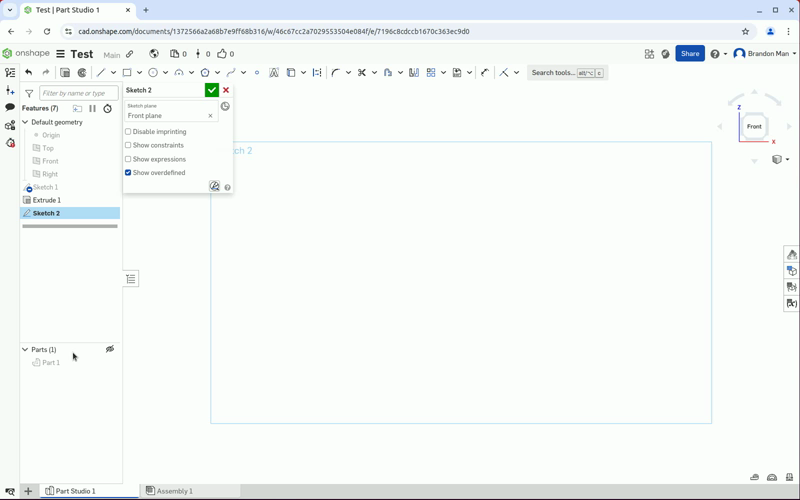
key_down(shift)
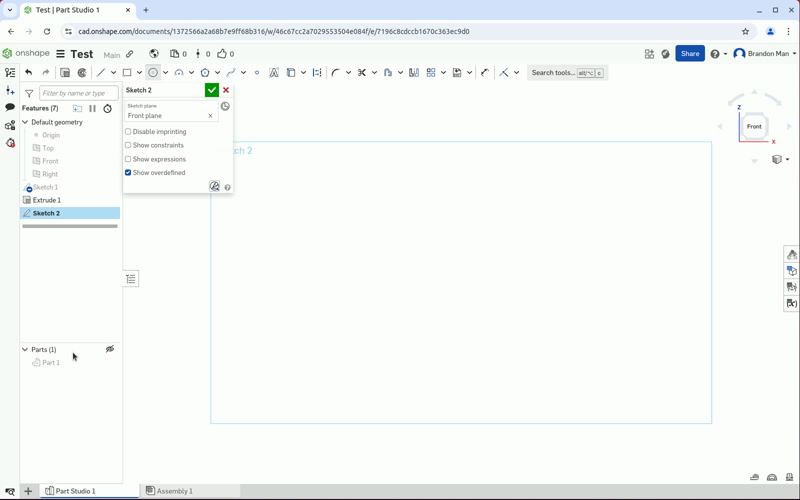
mouse_move(461, 282)
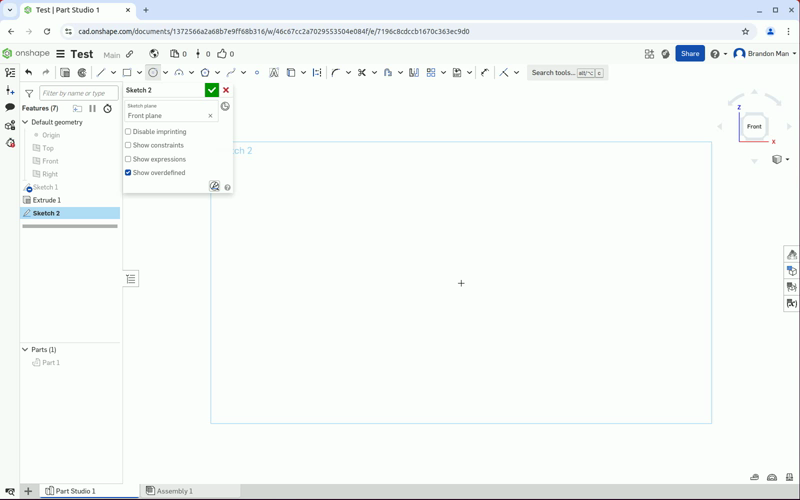
click(461, 282)
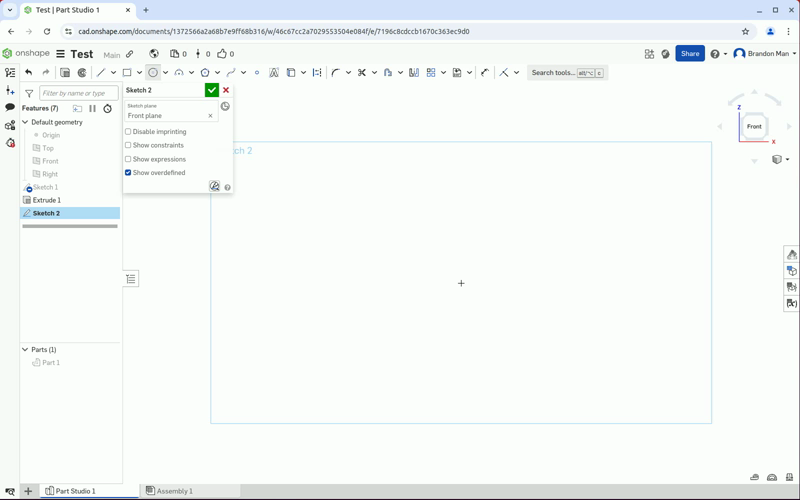
key_up(shift)
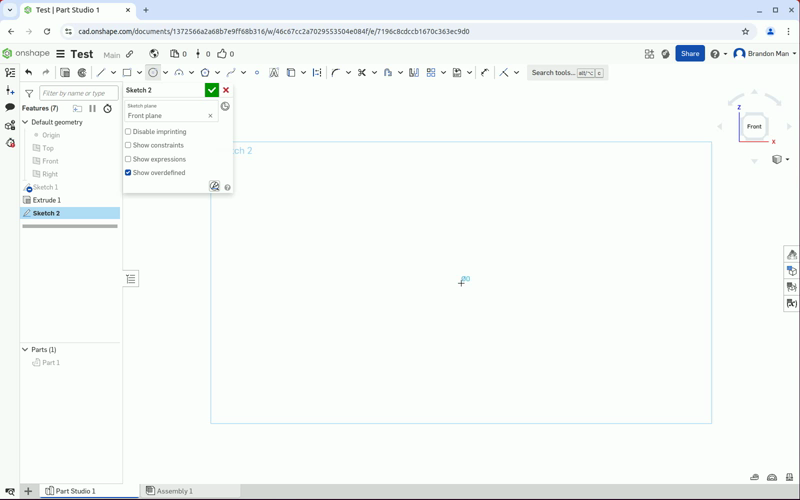
mouse_move(466, 282)
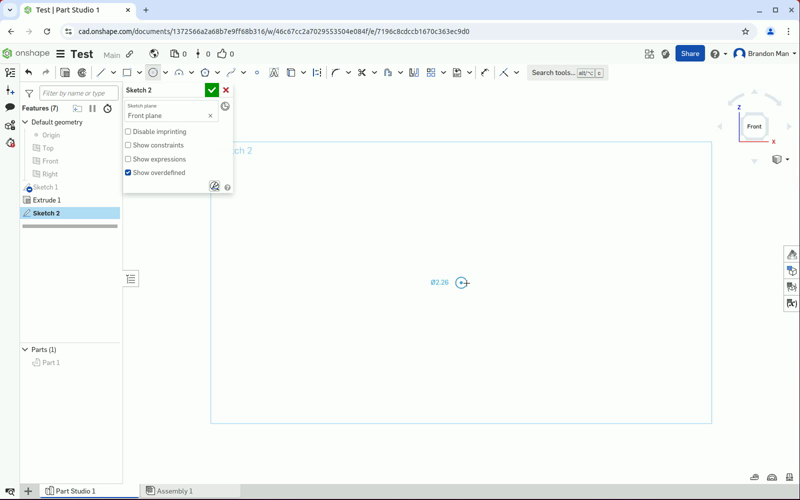
click(466, 282)
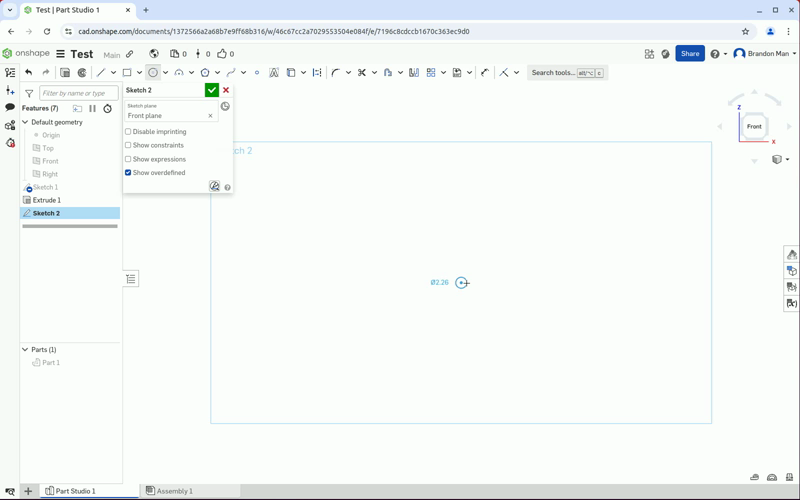
key(esc)
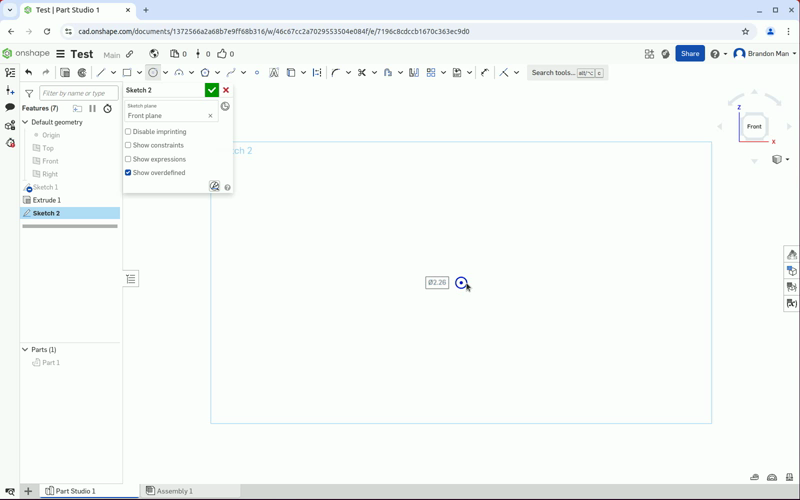
mouse_move(466, 284)
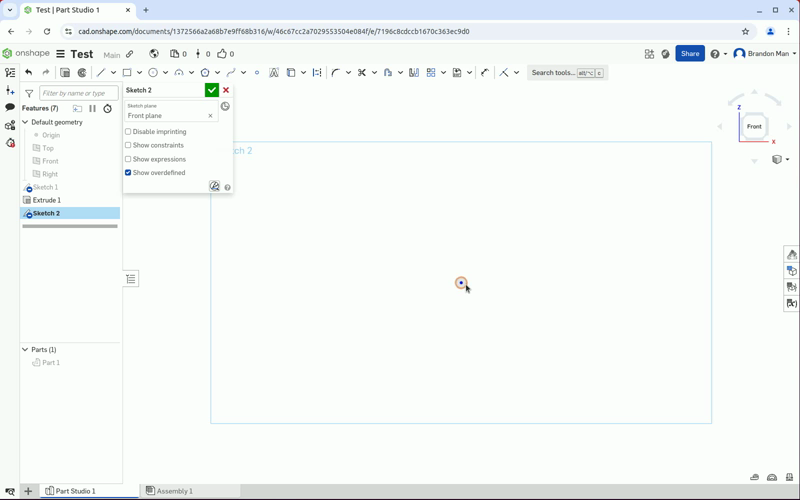
scroll(6)
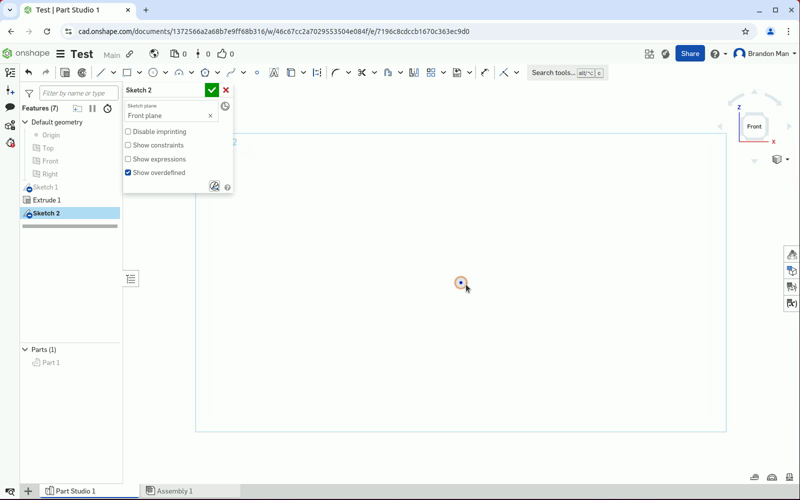
scroll(6)
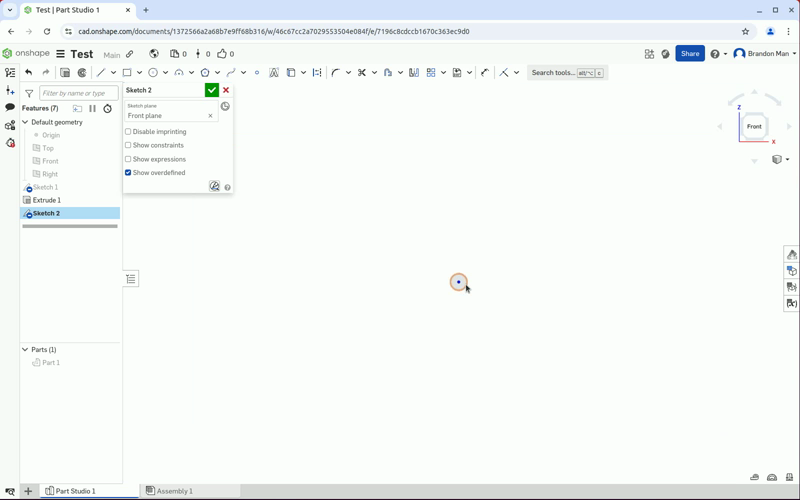
scroll(6)
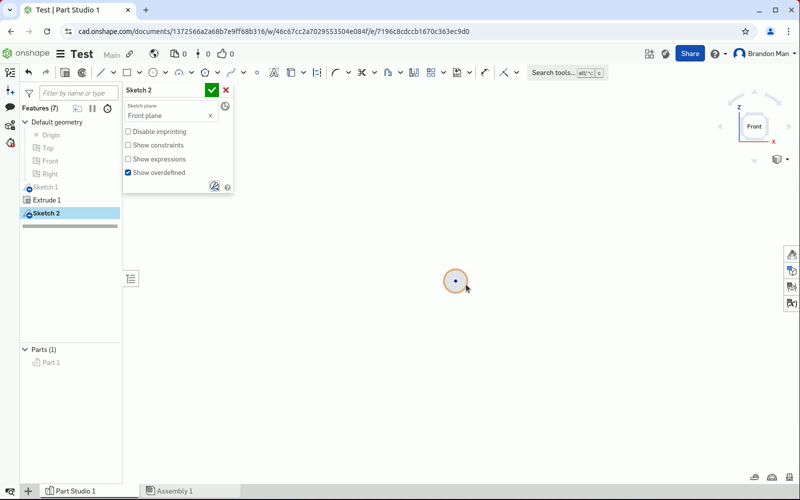
scroll(6)
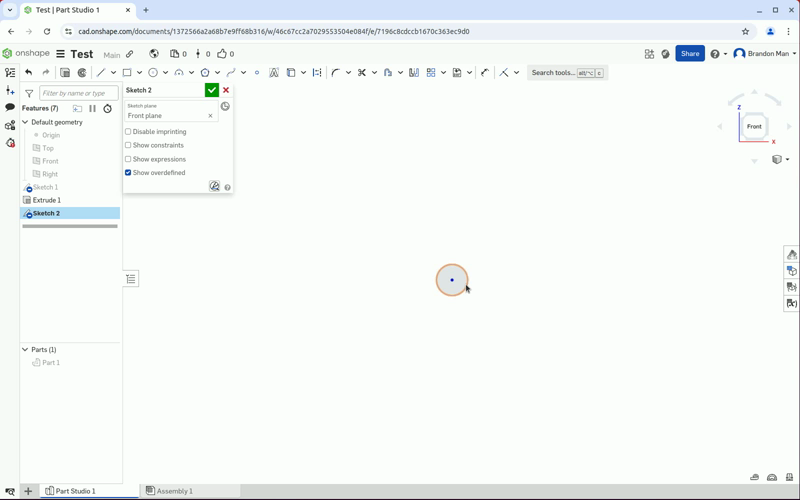
scroll(6)
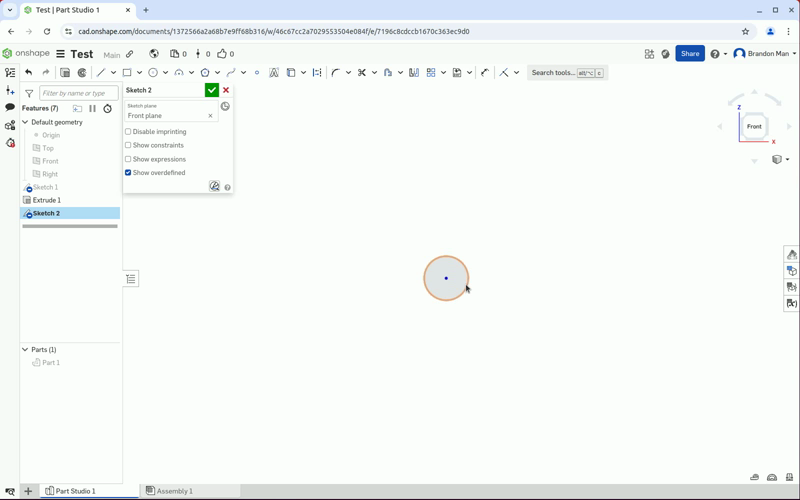
scroll(6)
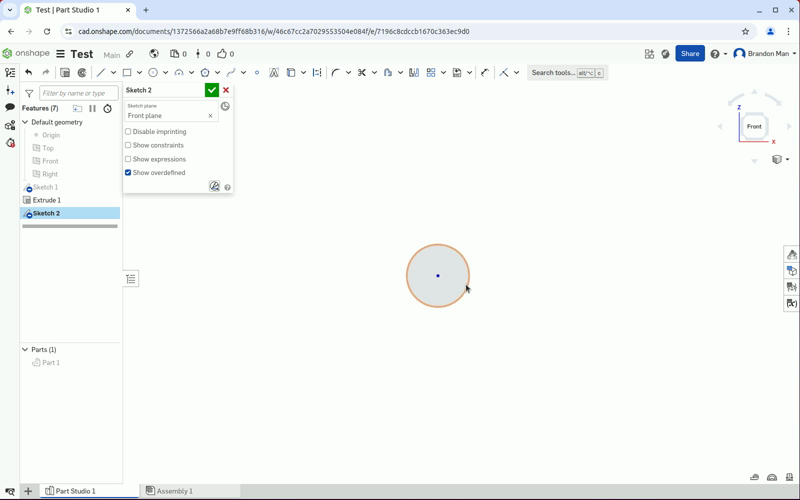
scroll(6)
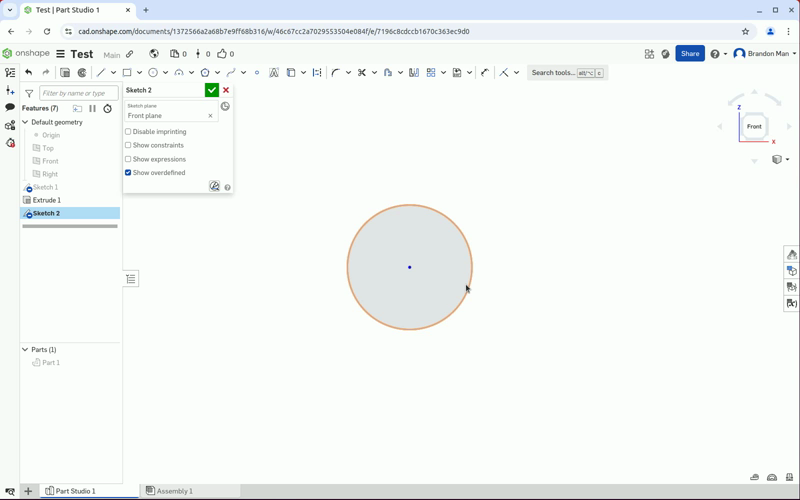
click(466, 284)
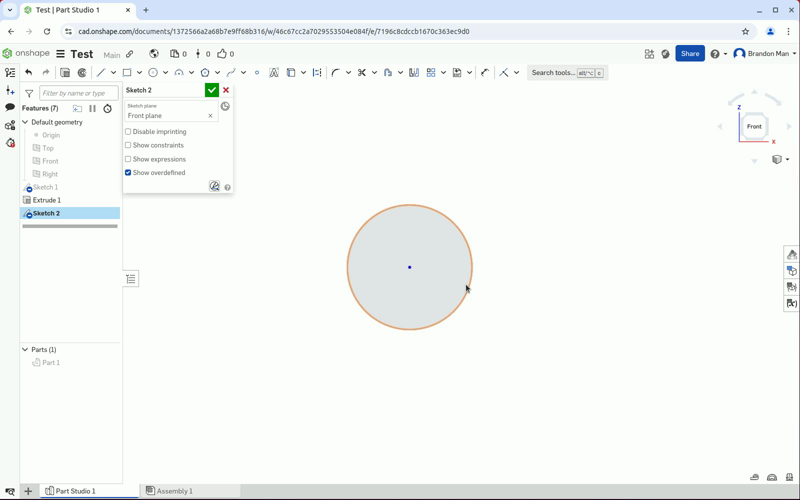
scroll(-6)
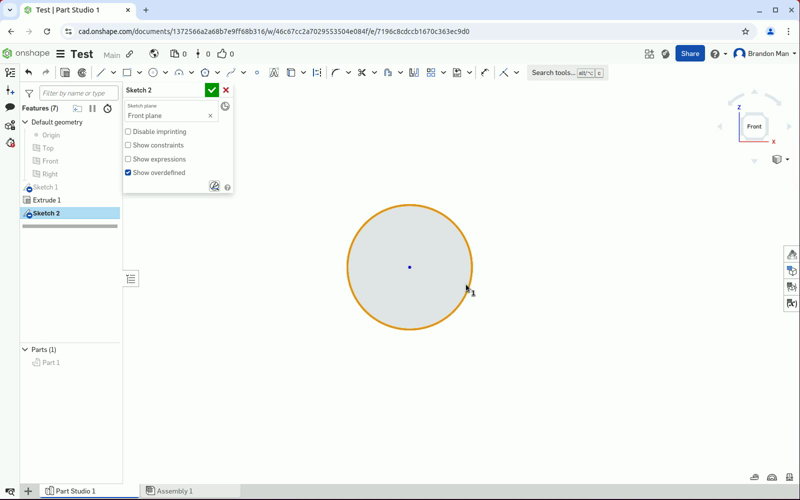
scroll(-6)
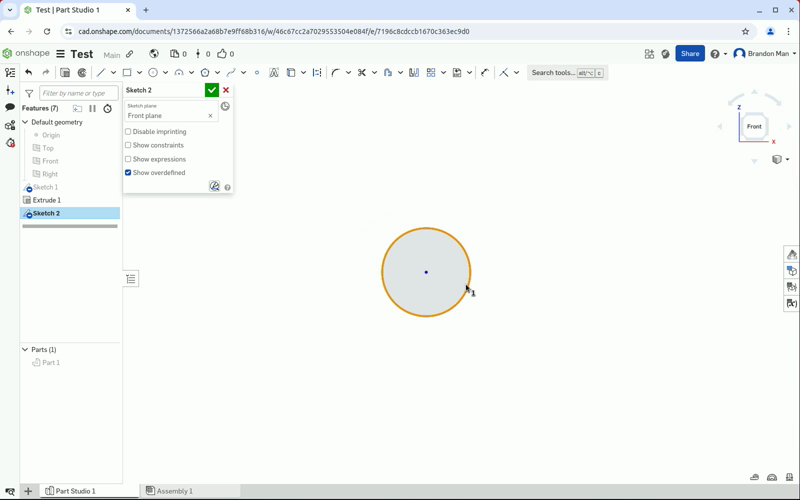
scroll(-6)
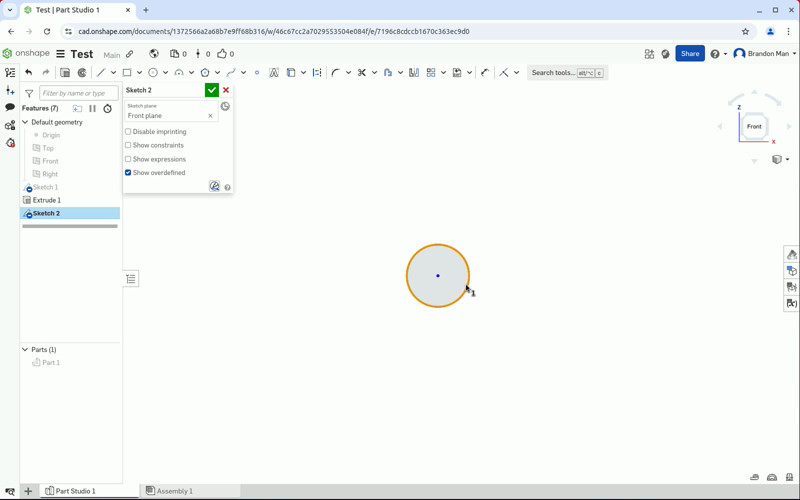
scroll(-6)
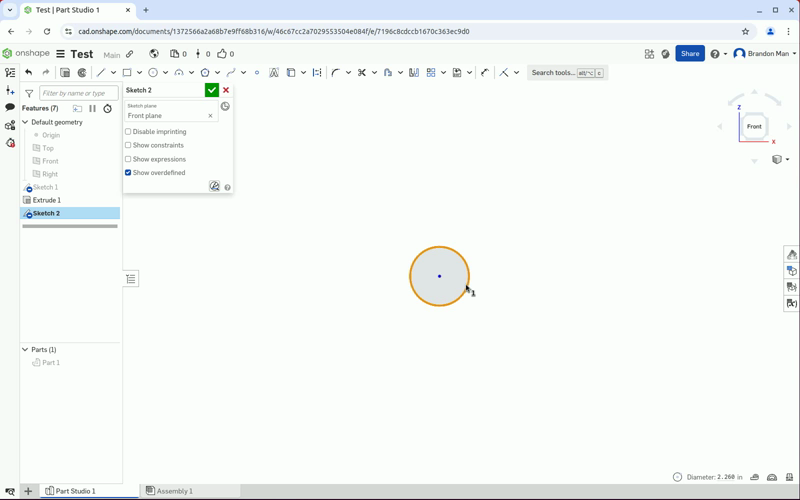
scroll(-6)
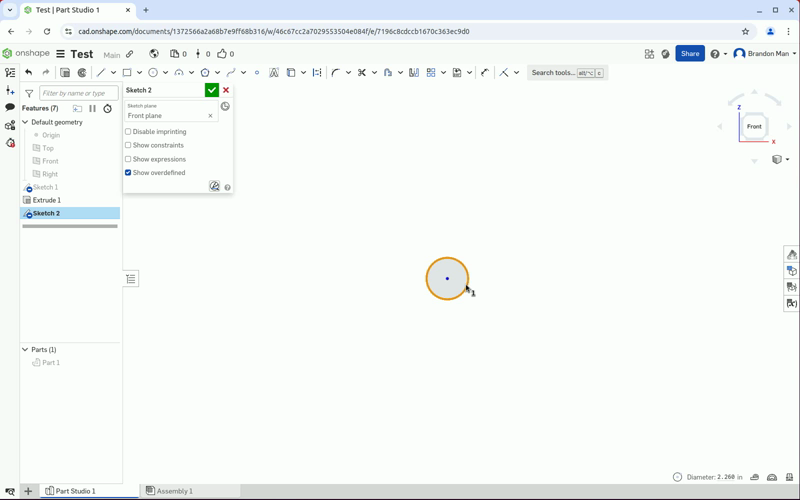
scroll(-6)
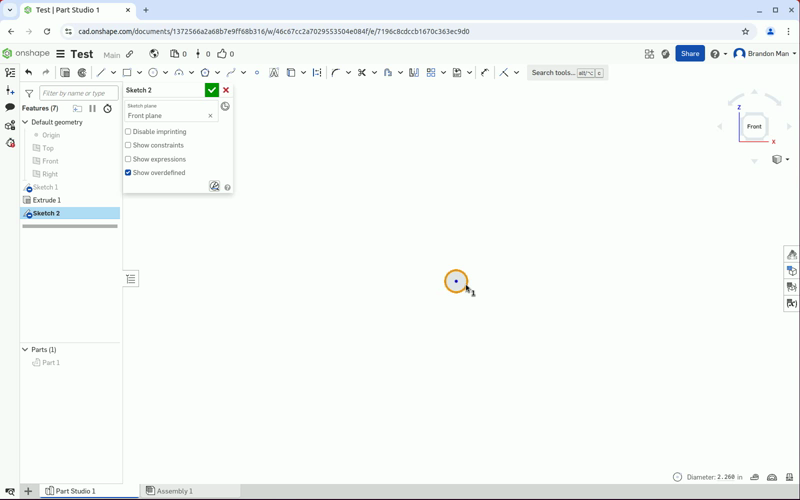
scroll(-6)
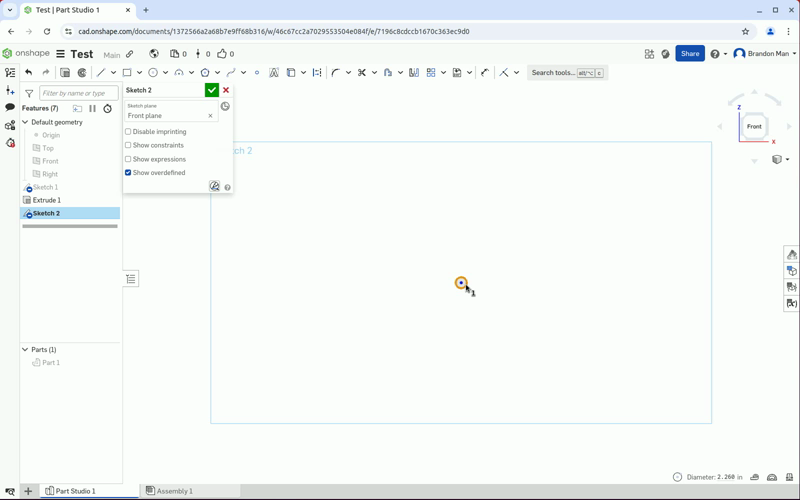
mouse_move(73, 352)
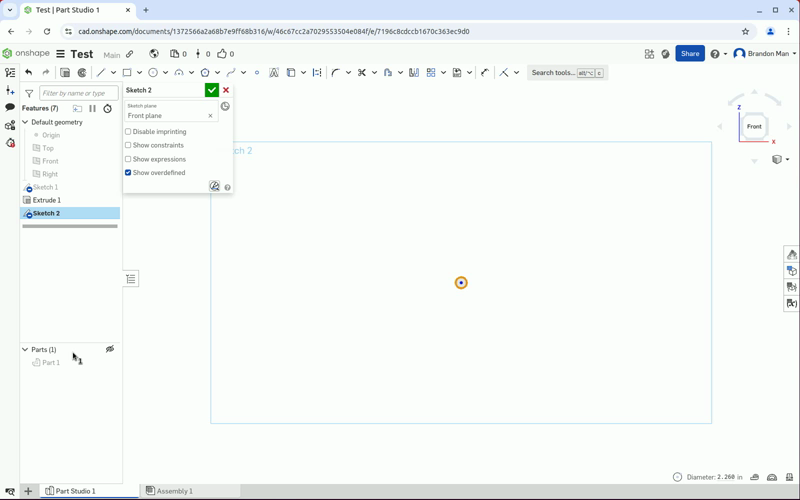
key(shift+y)
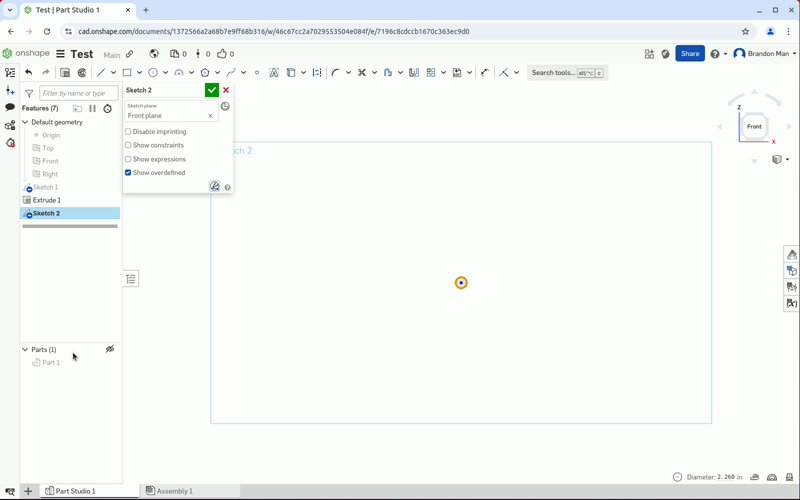
key(shift+e)
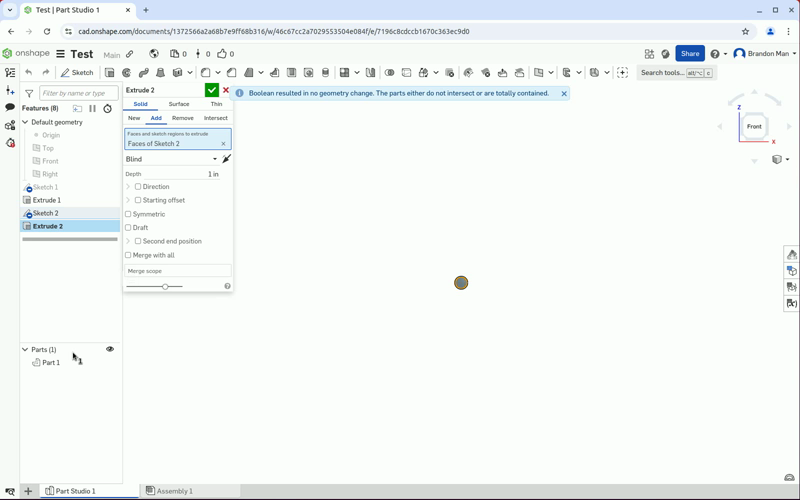
mouse_move(143, 106)
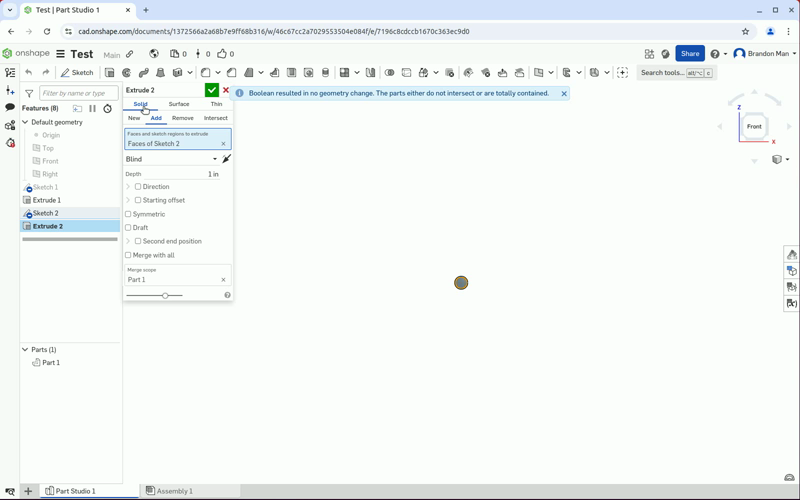
click(143, 106)
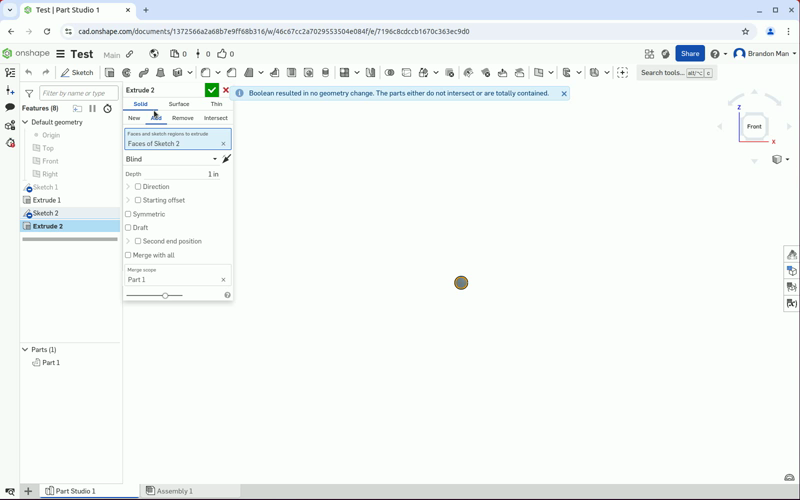
mouse_move(186, 120)
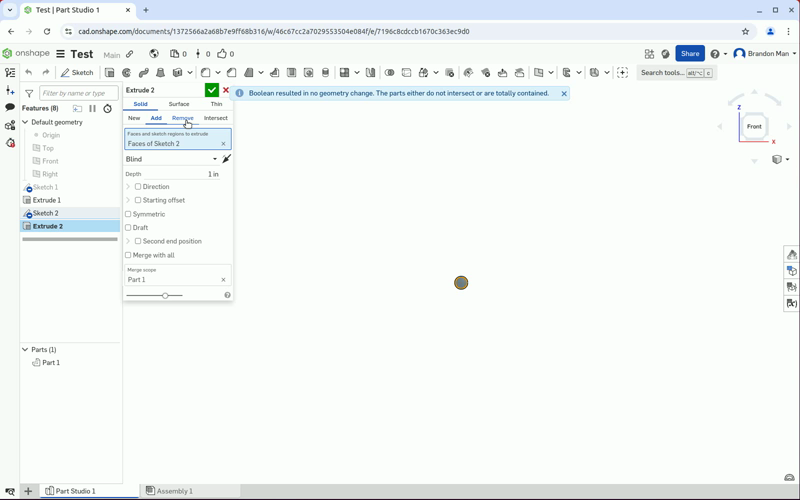
click(186, 120)
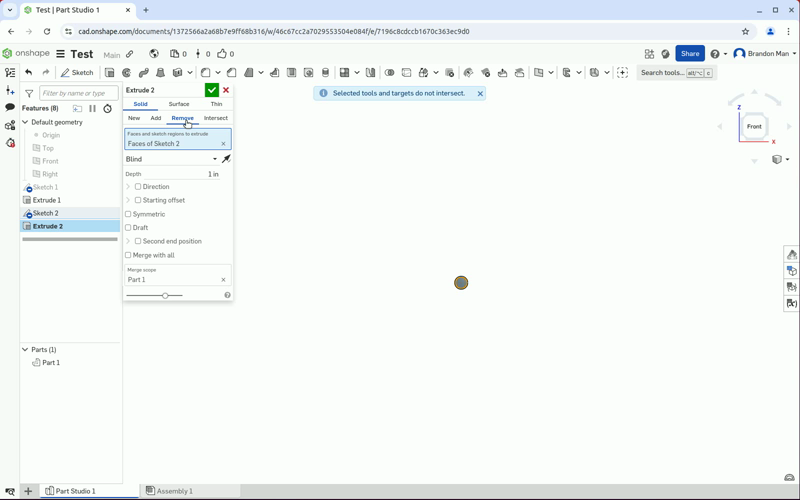
key(tab, 4)
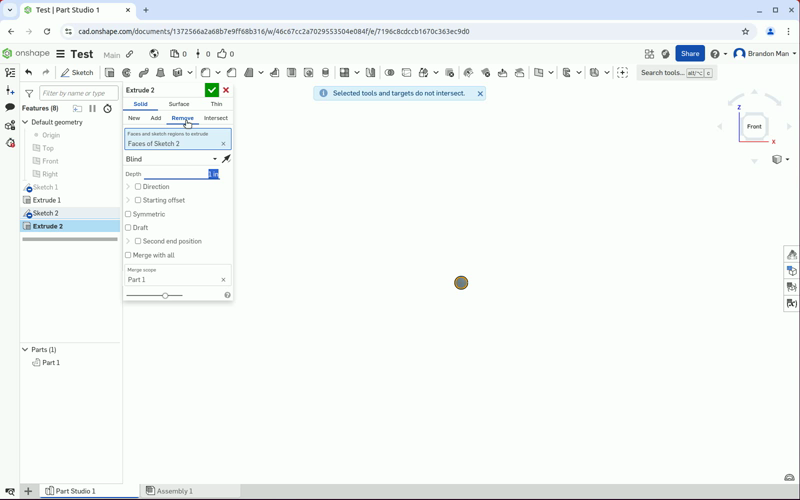
text(-23.108)
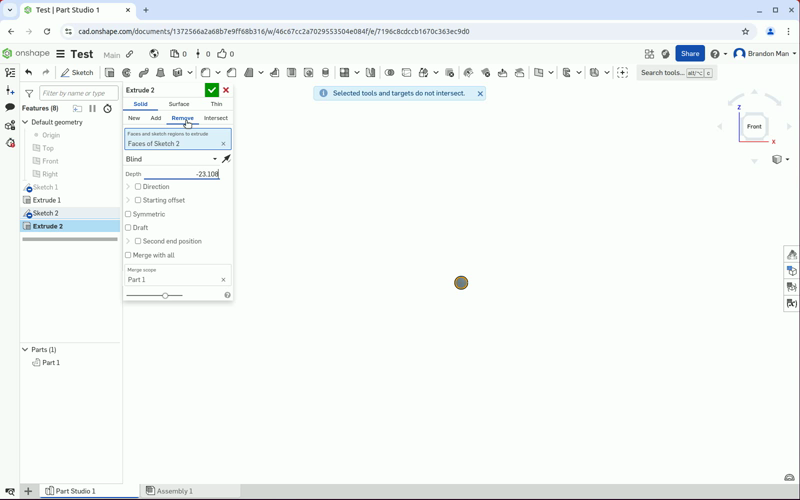
key(tab, 6)
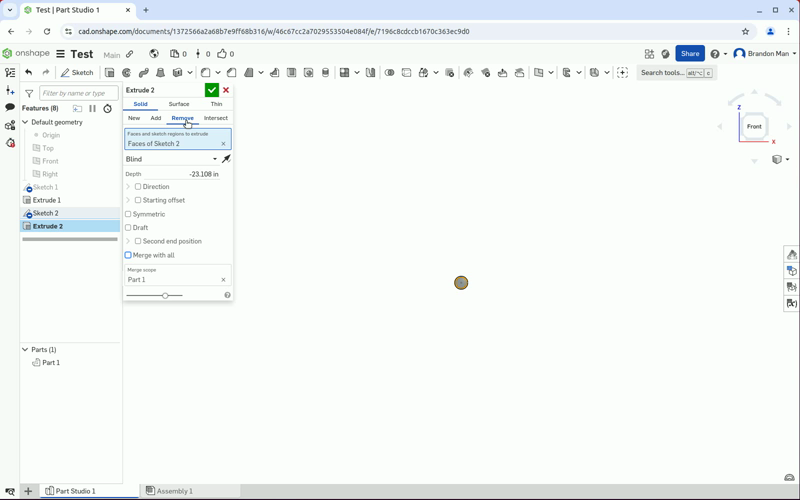
key(space)
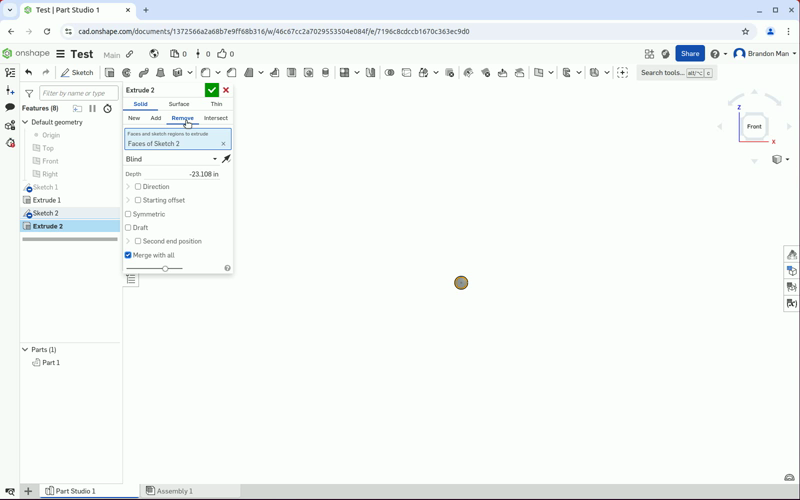
key(enter)
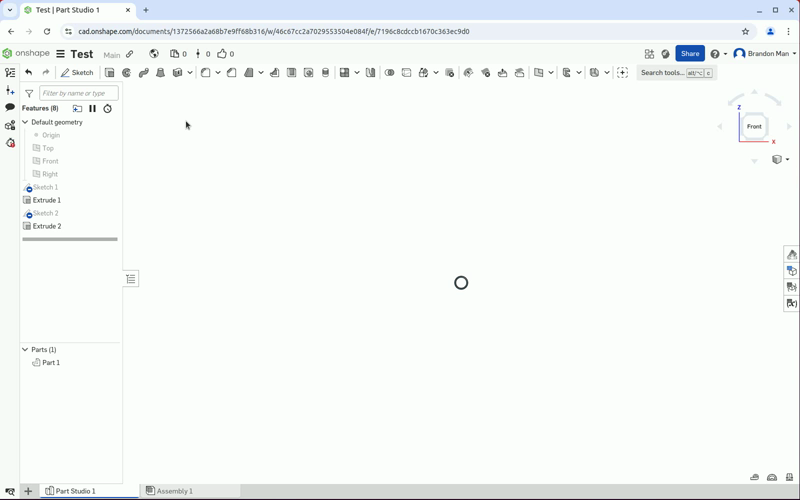
key(shift+h)
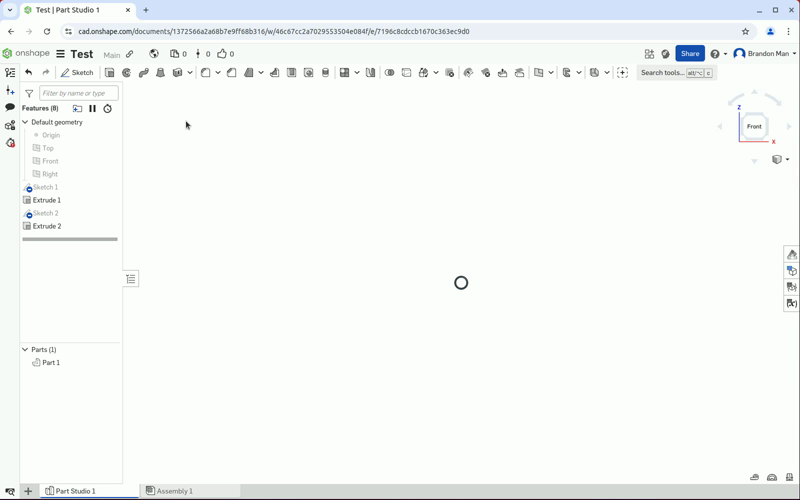
key(shift+h)
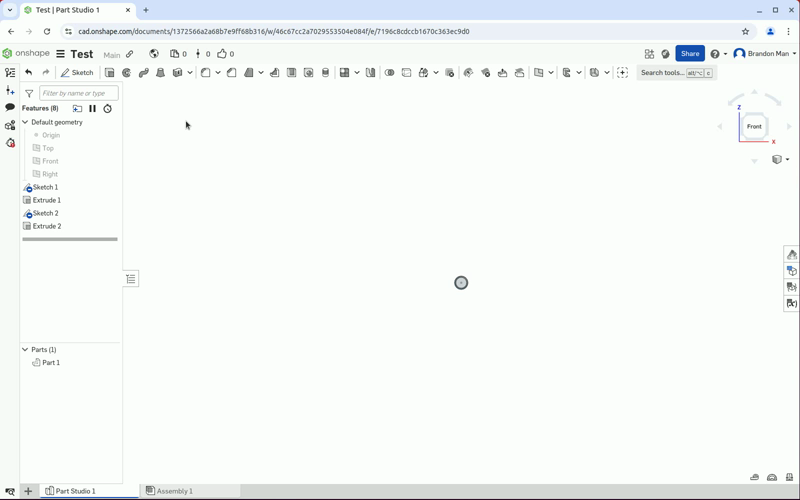
key(shift+7)
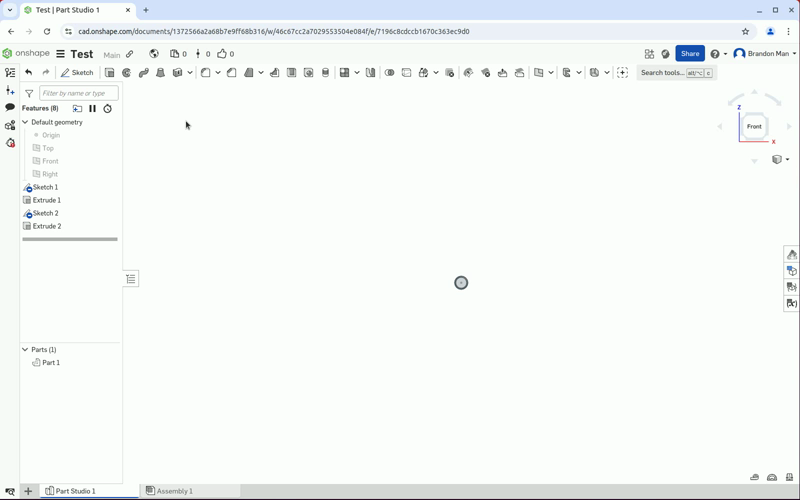
key(left, 2)
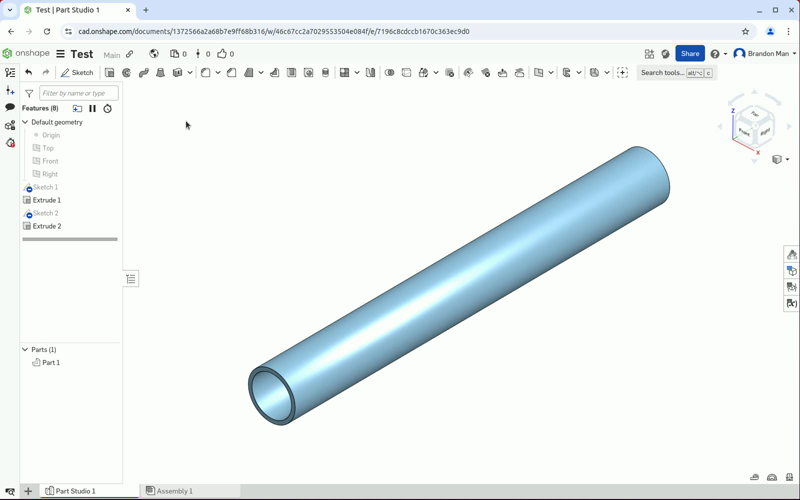
key(down, 2)
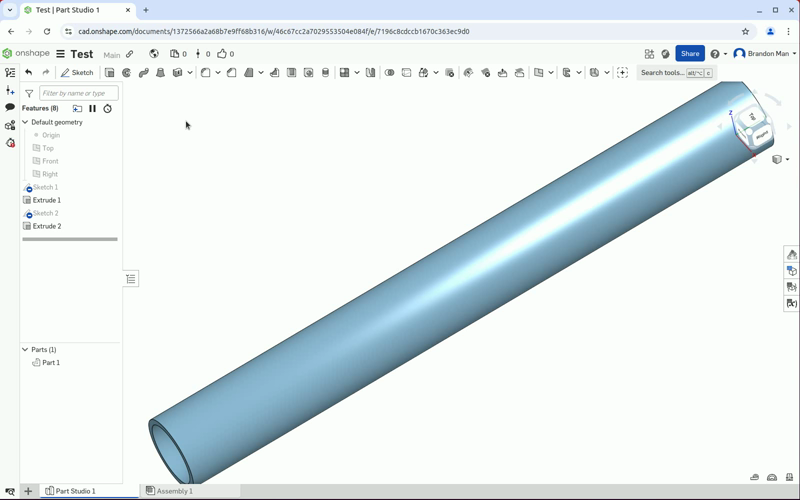
key(up, 2)
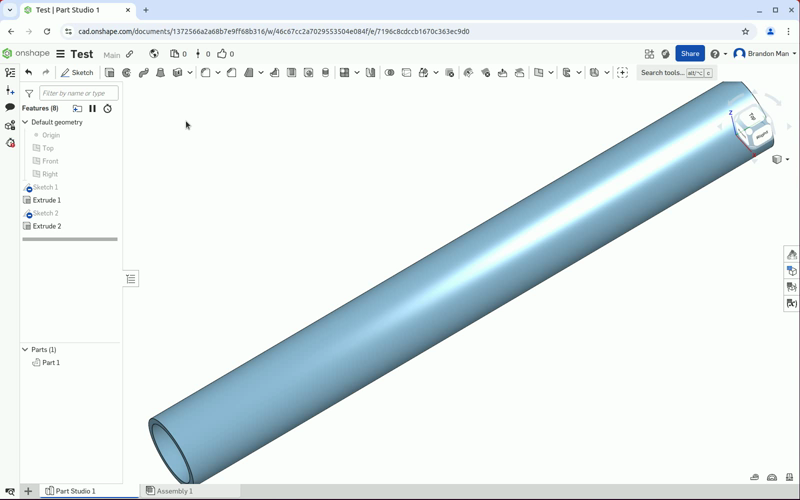
key(right, 2)
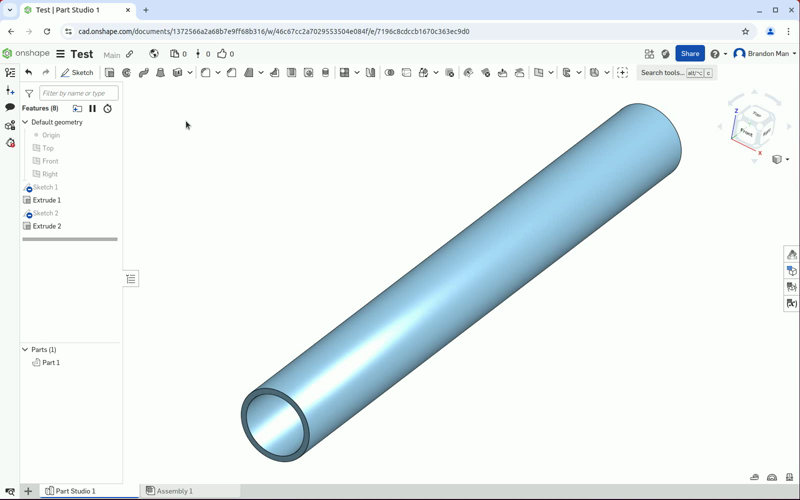
mouse_move(73, 189)
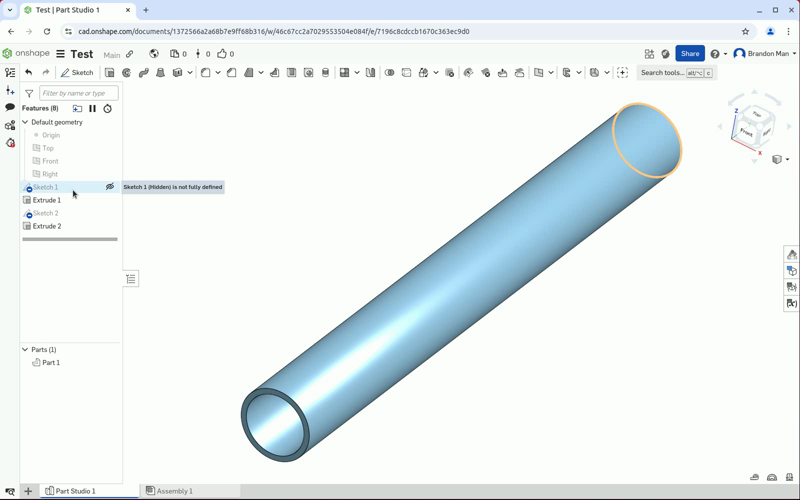
click(73, 189)